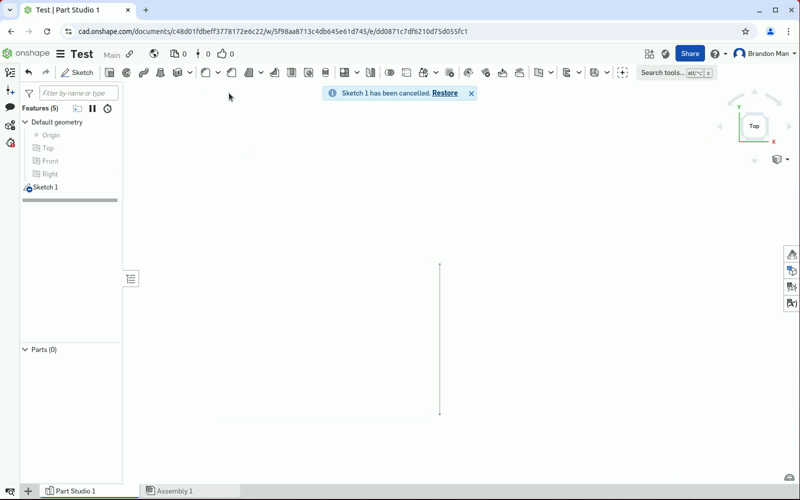
key(shift+h)
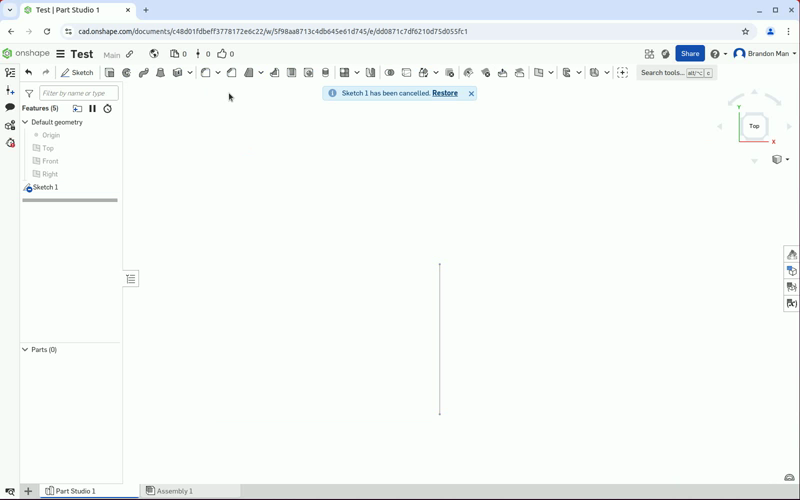
key(shift+s)
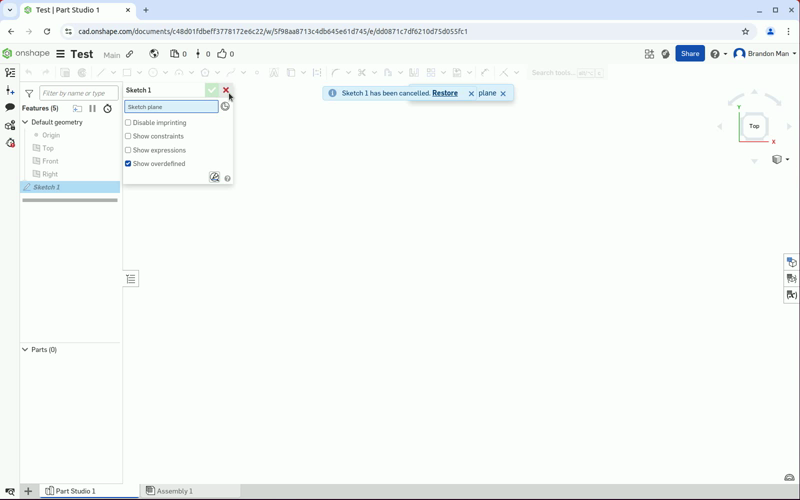
mouse_move(73, 150)
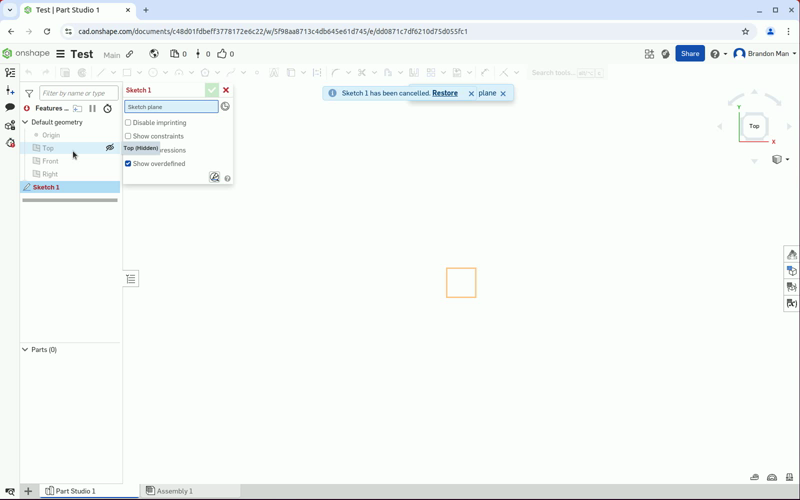
click(73, 150)
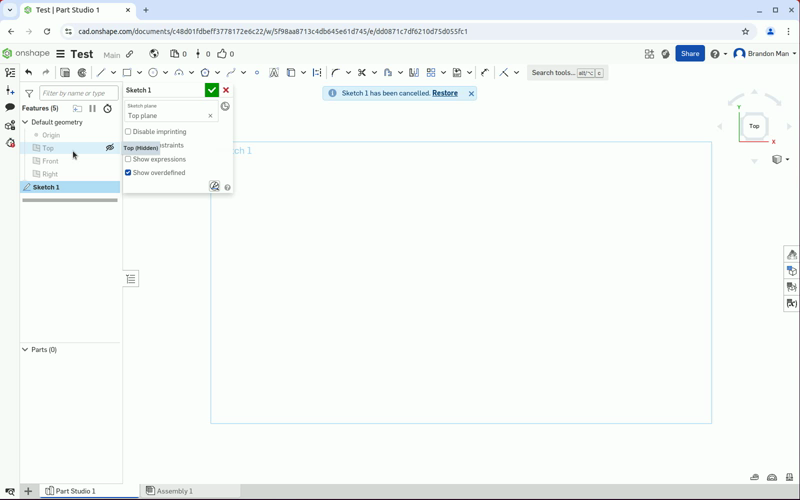
mouse_move(73, 352)
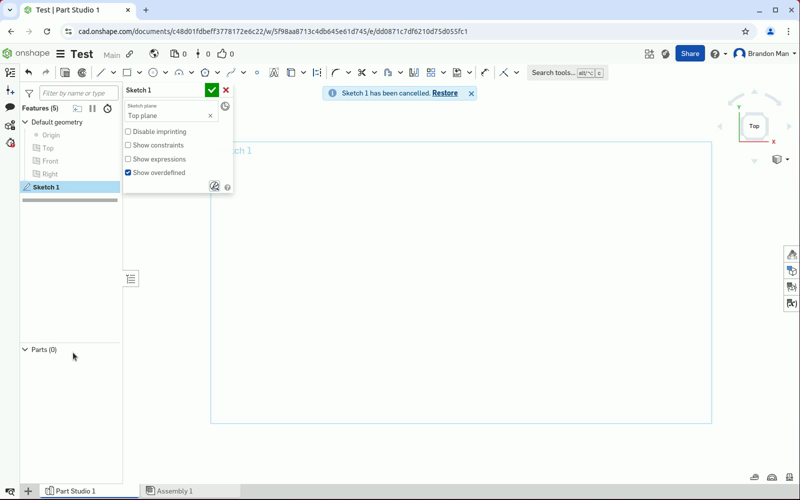
key(y)
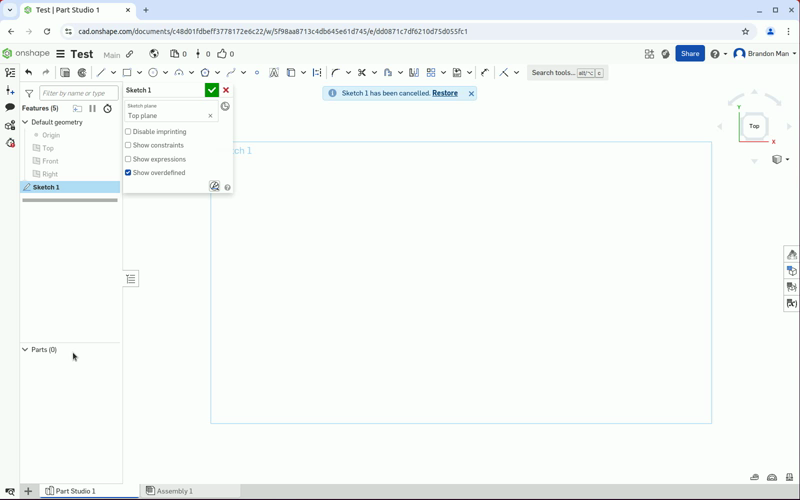
key(c)
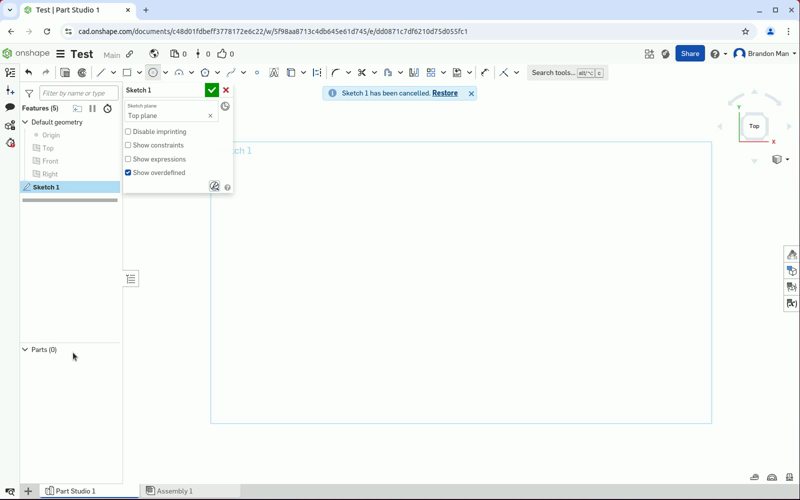
key_down(shift)
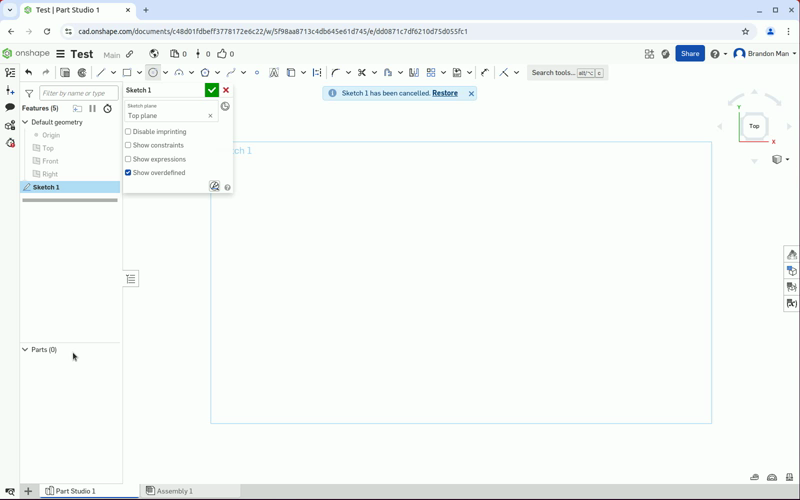
mouse_move(461, 282)
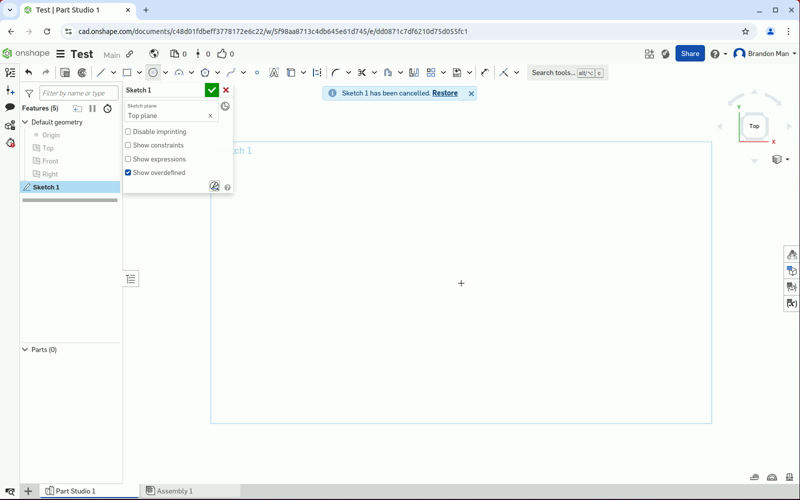
click(461, 282)
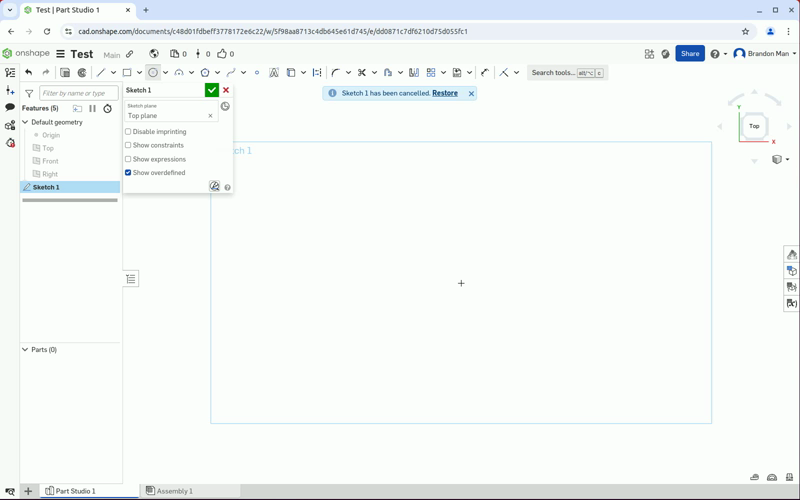
key_up(shift)
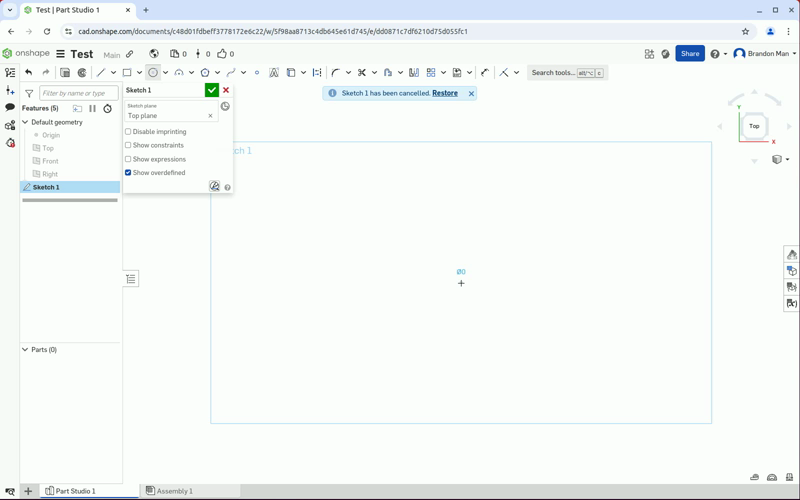
mouse_move(518, 282)
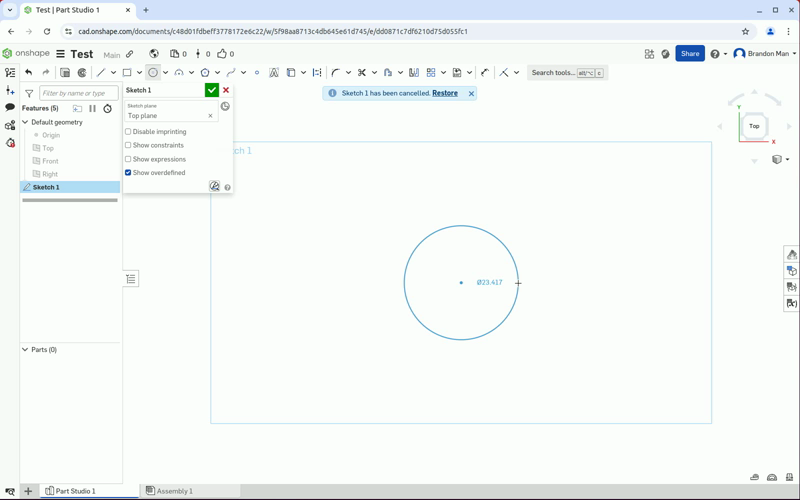
click(518, 282)
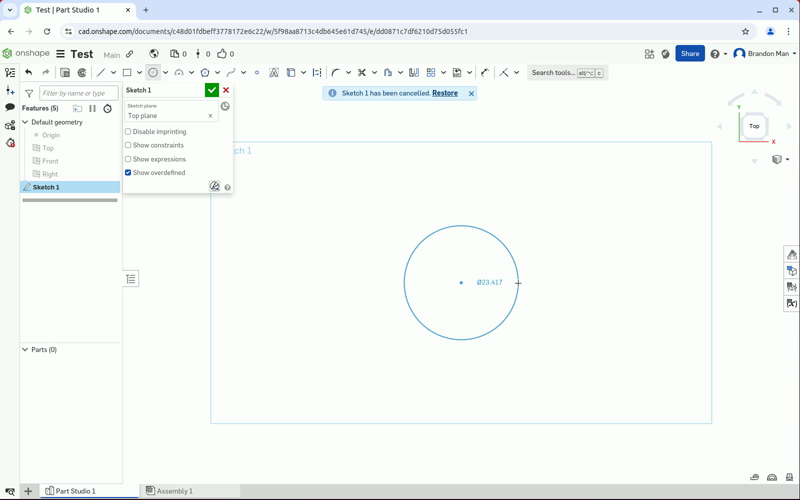
key(esc)
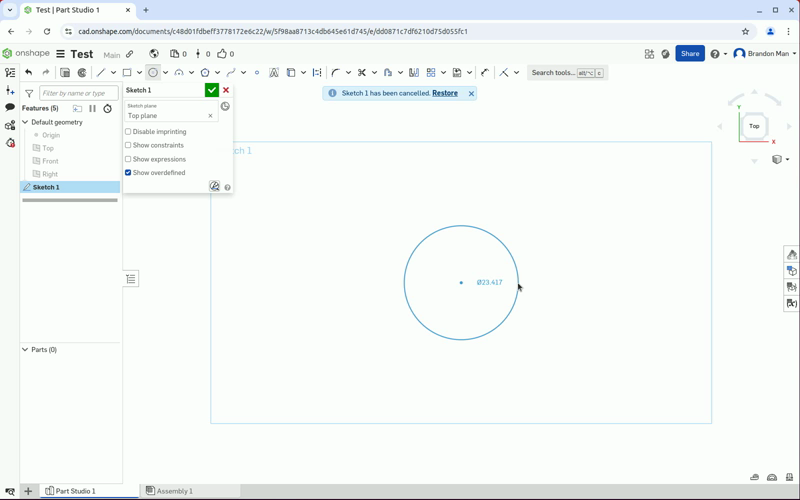
key(c)
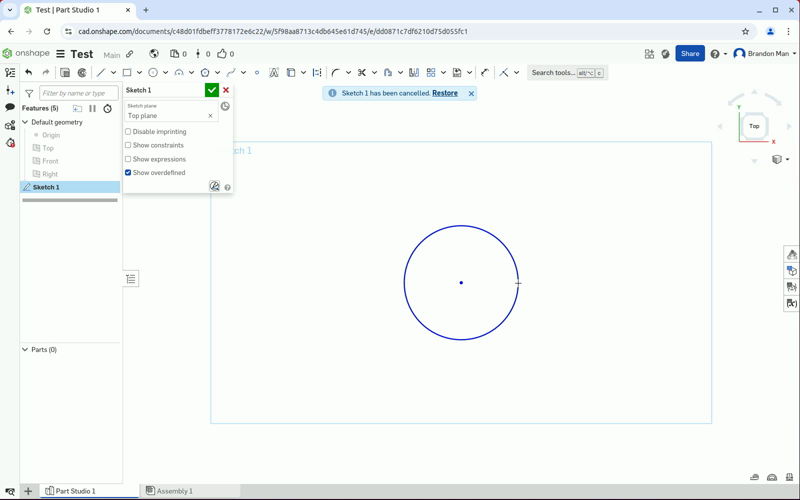
key_down(shift)
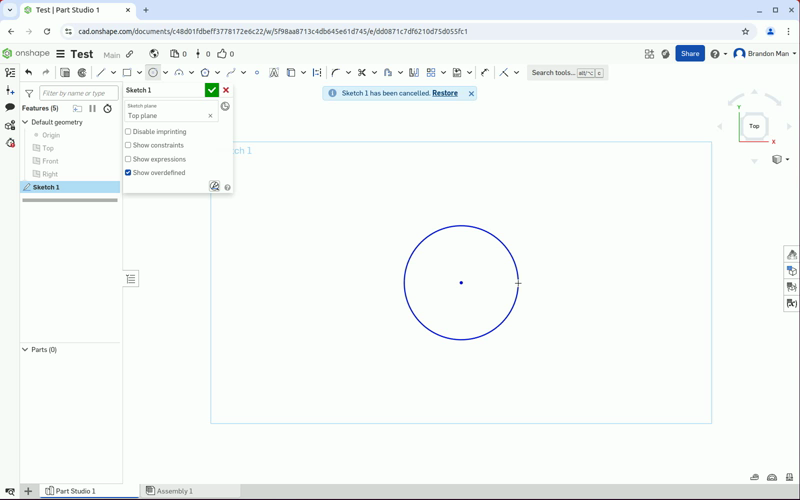
mouse_move(461, 282)
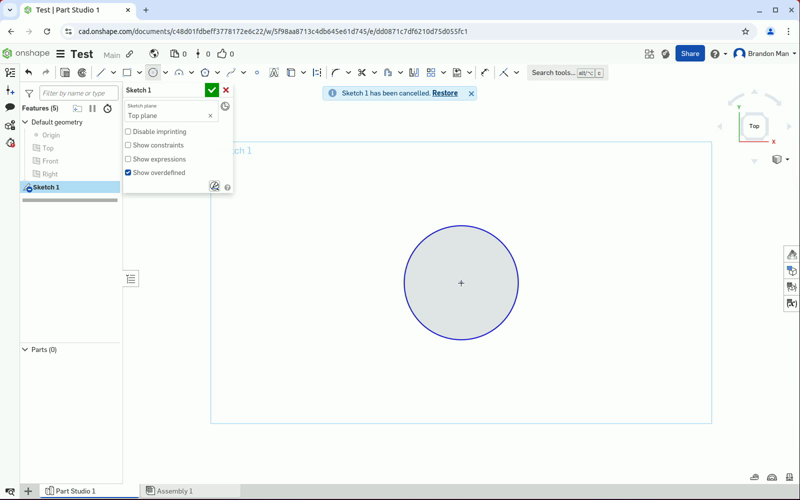
click(461, 282)
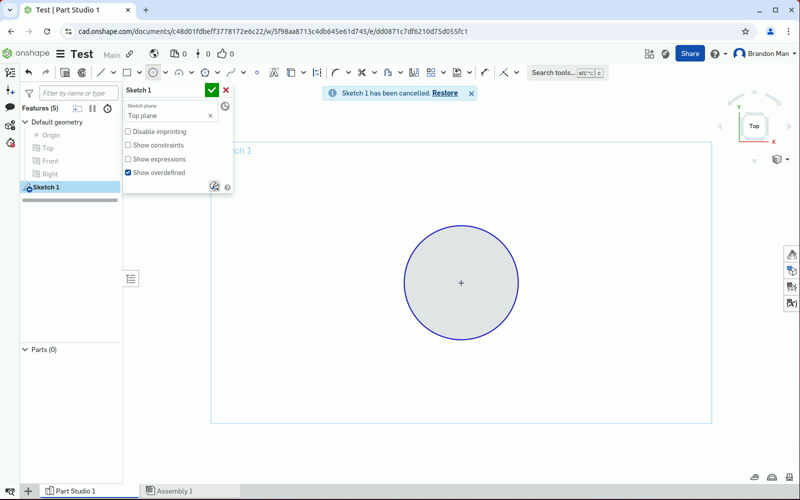
key_up(shift)
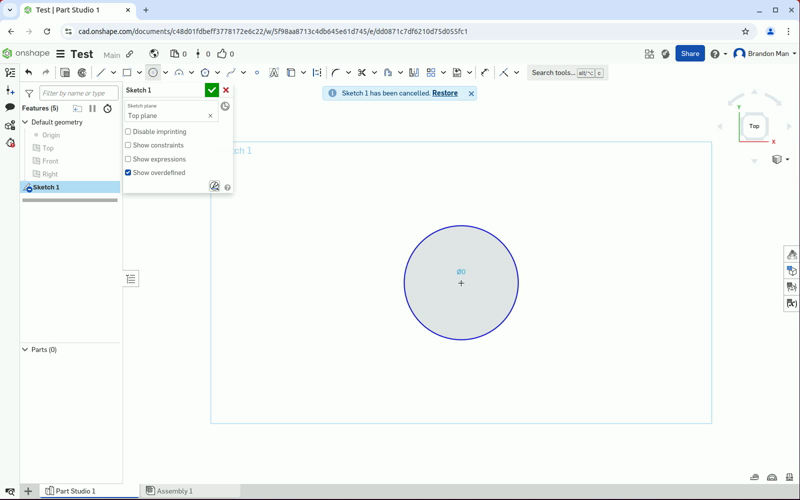
mouse_move(499, 282)
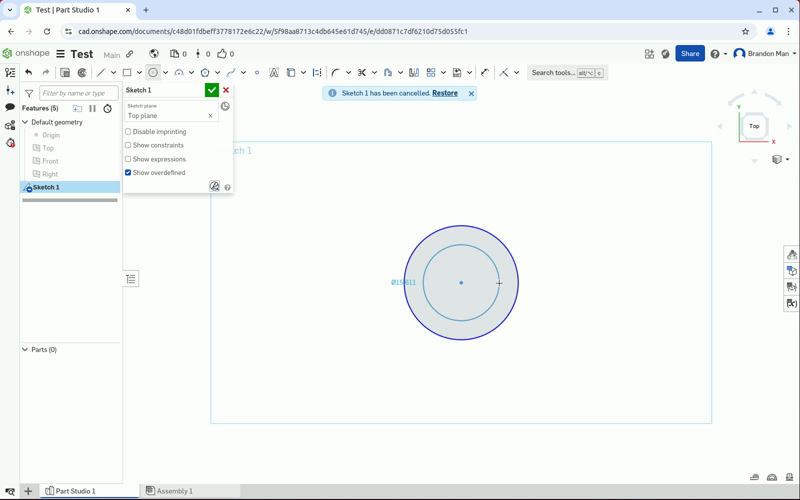
click(499, 282)
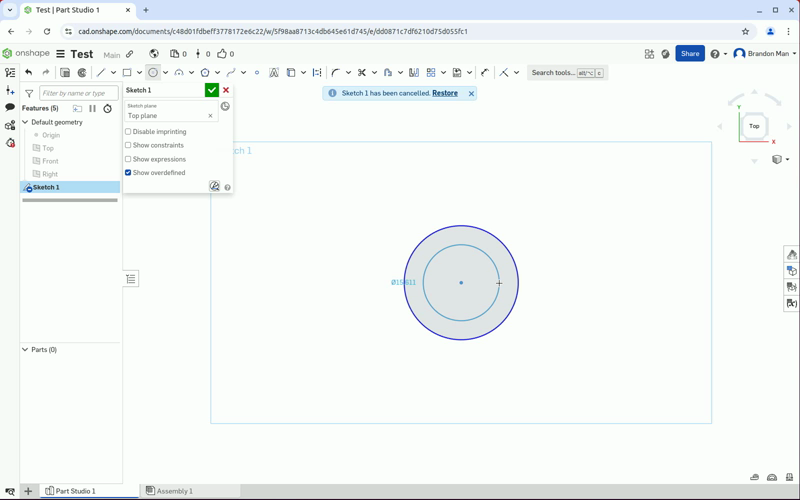
key(esc)
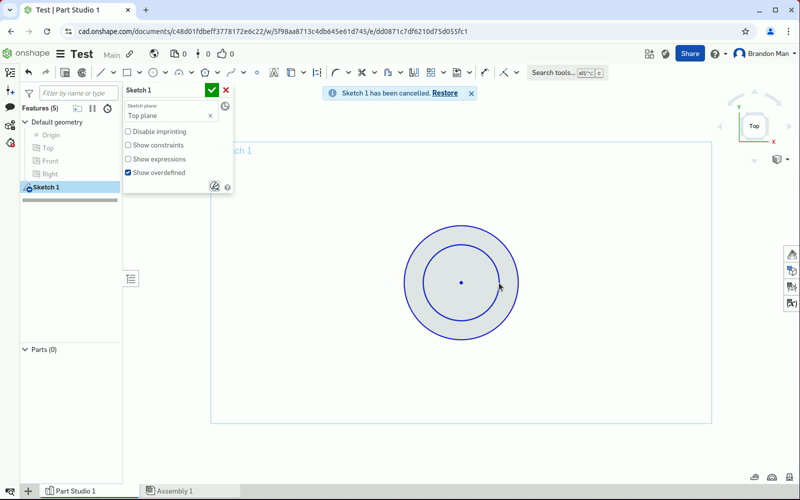
mouse_move(436, 324)
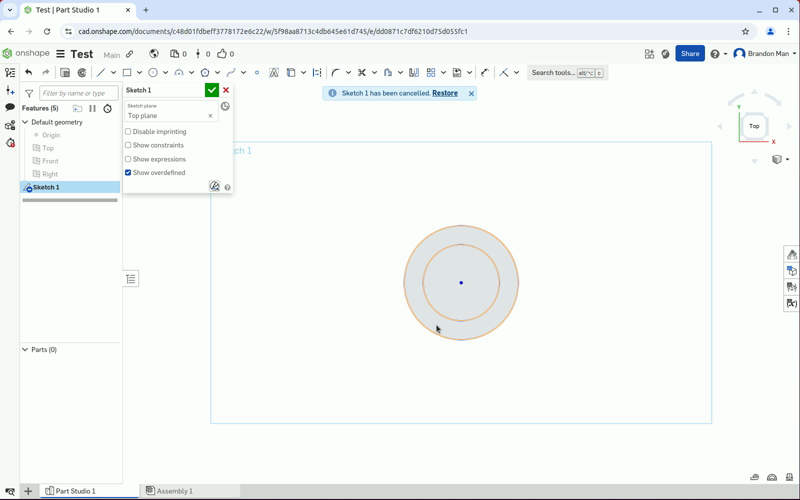
click(436, 324)
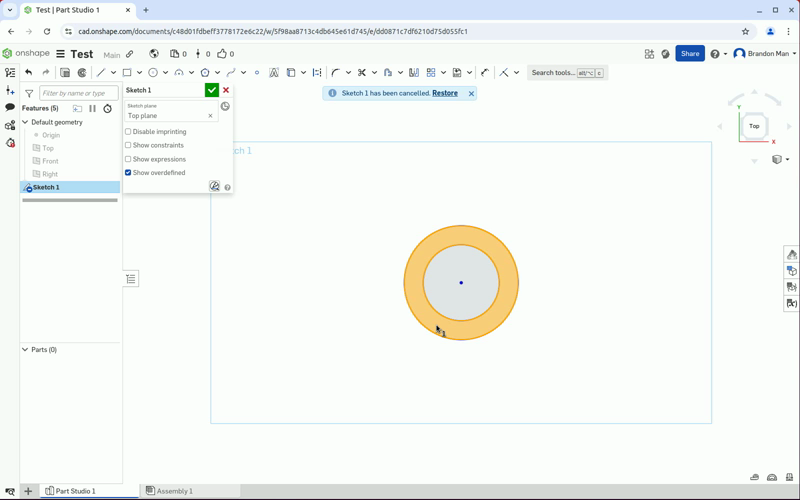
mouse_move(73, 352)
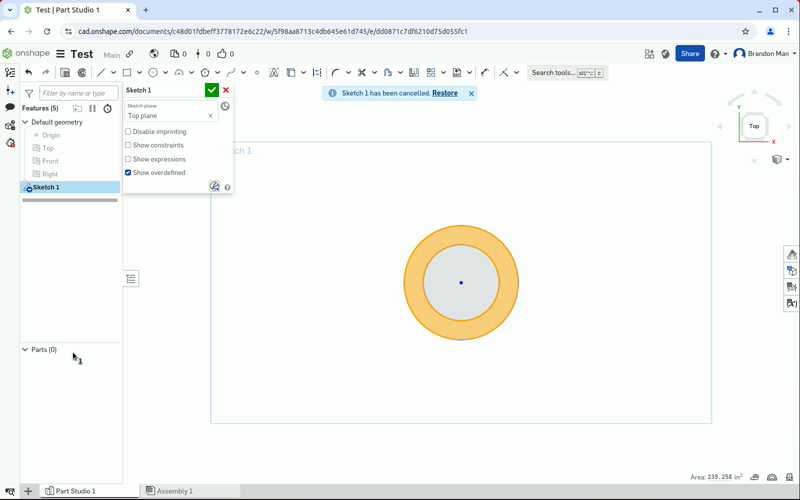
key(shift+y)
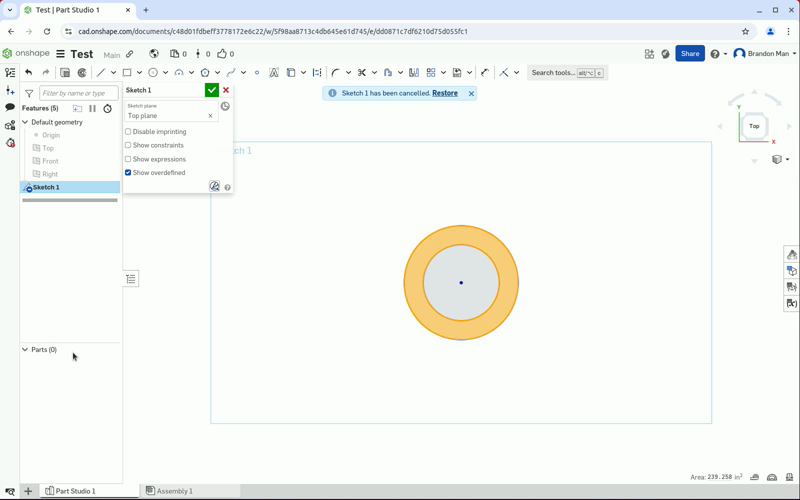
key(shift+e)
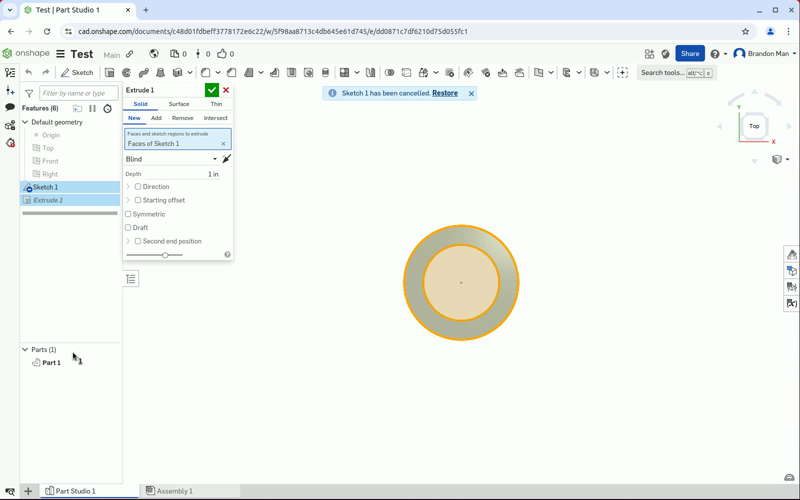
mouse_move(143, 106)
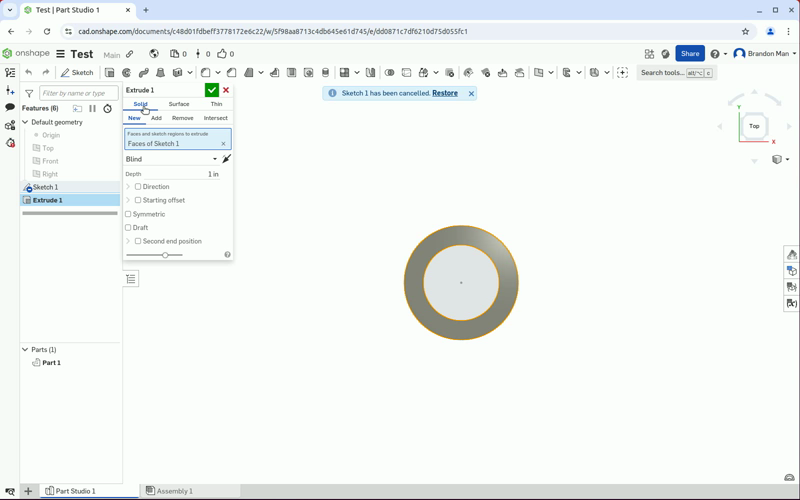
click(143, 106)
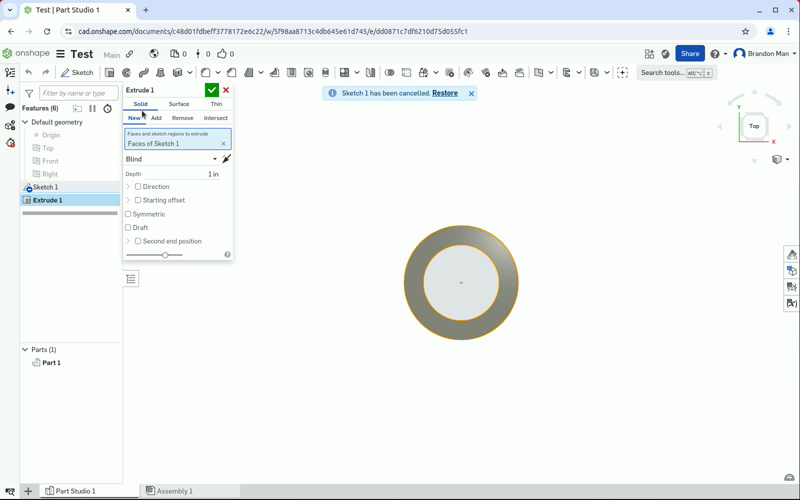
mouse_move(137, 120)
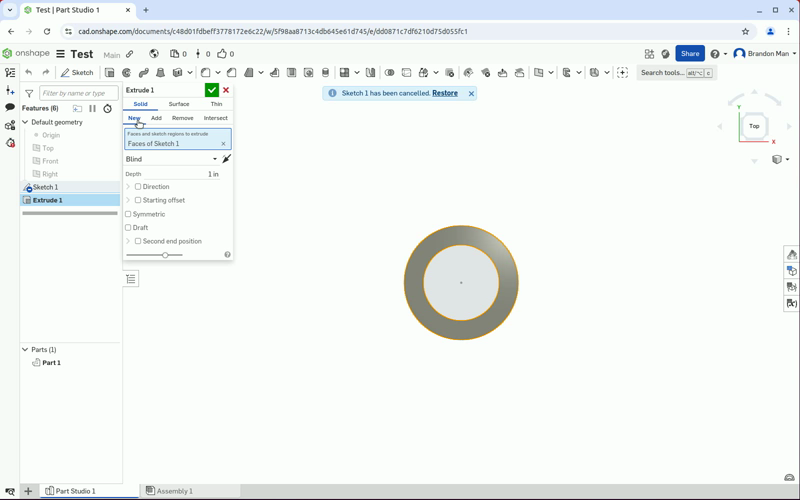
click(137, 120)
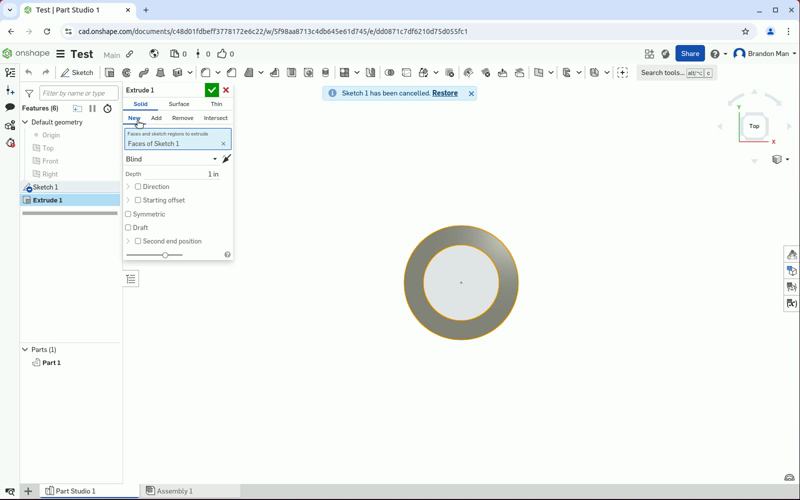
key(tab, 4)
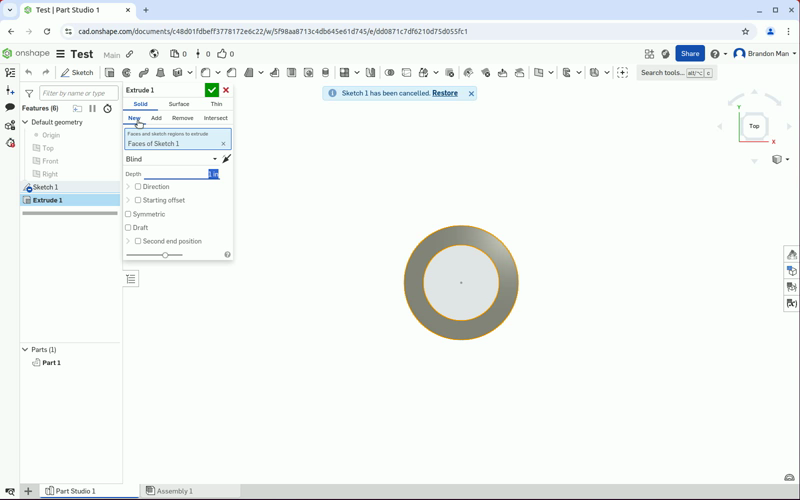
text(23.108)
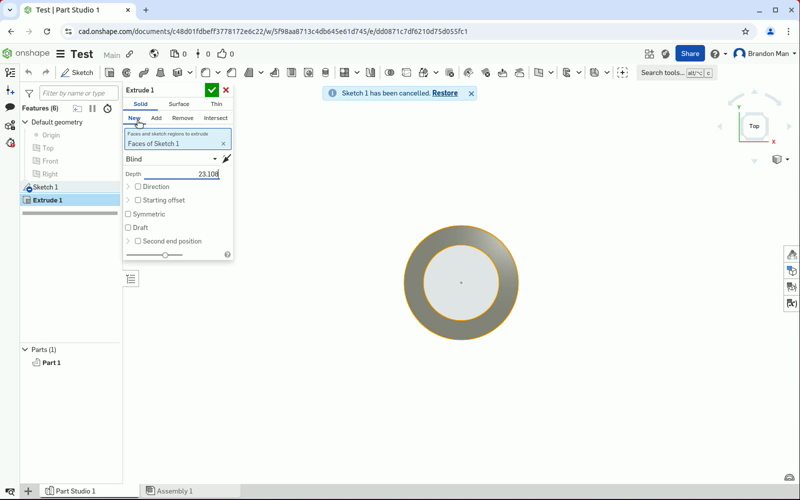
key(enter)
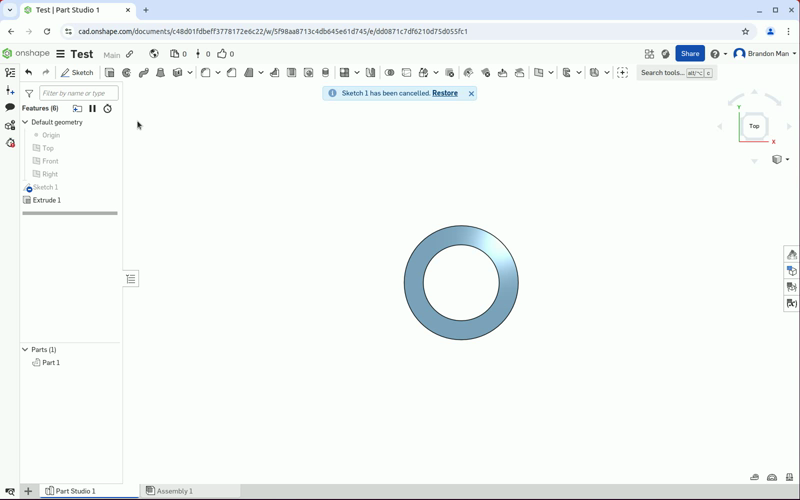
key(shift+h)
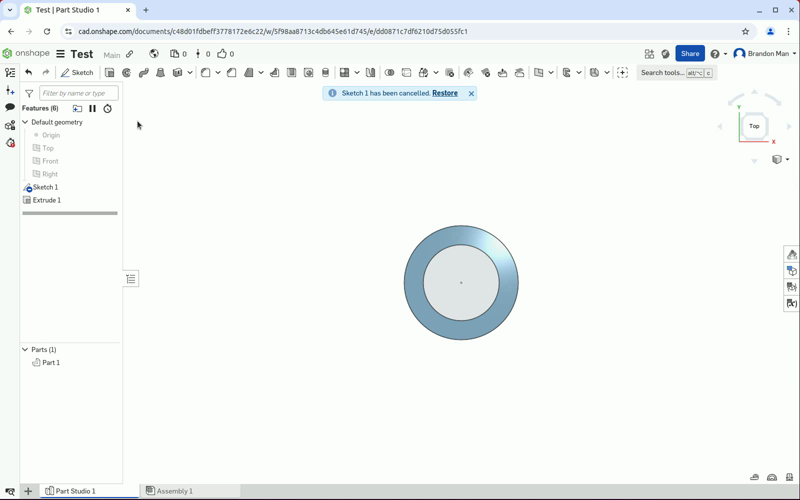
key(shift+h)
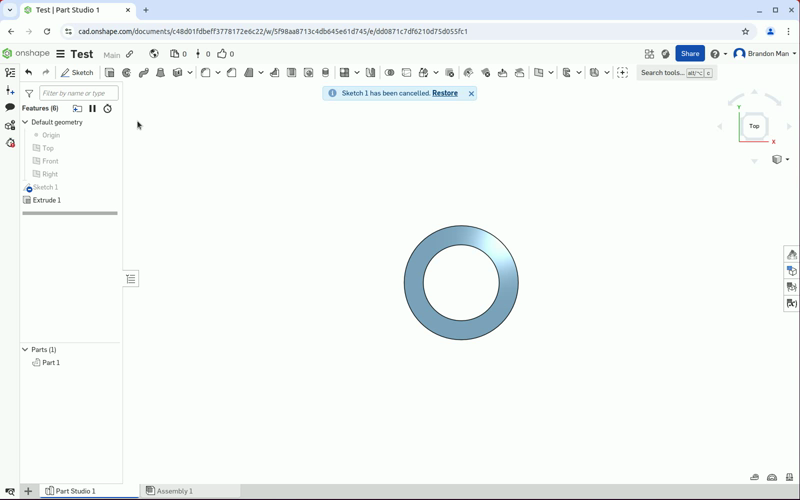
mouse_move(73, 189)
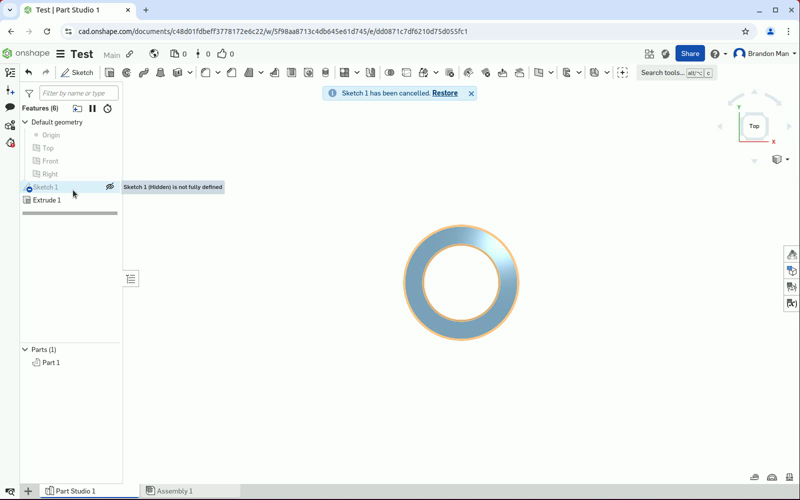
click(73, 189)
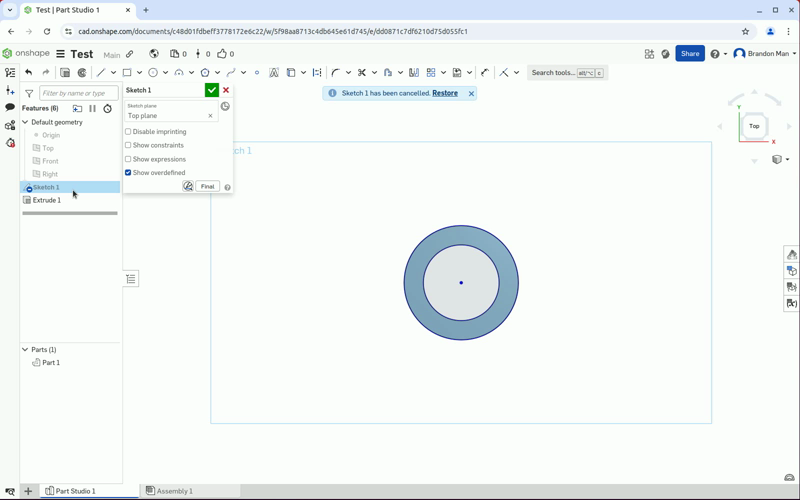
mouse_move(229, 92)
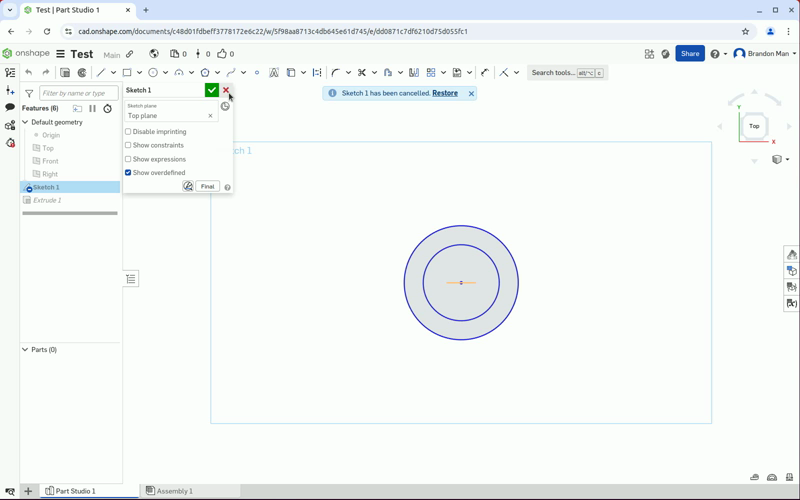
click(229, 92)
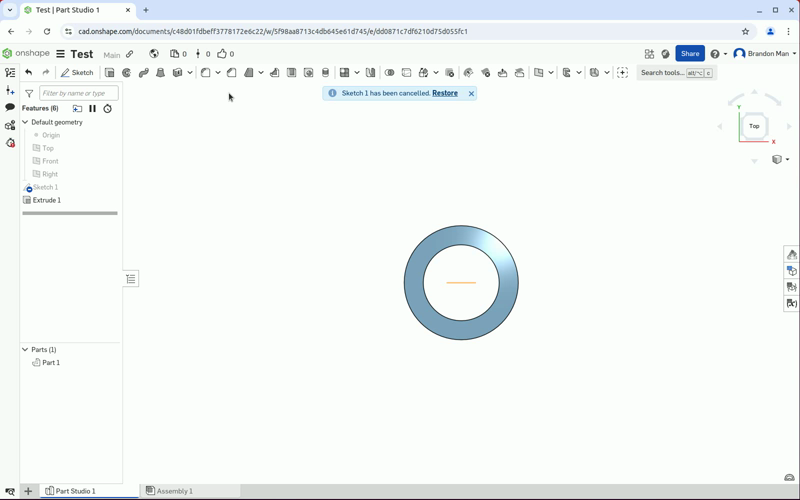
mouse_move(541, 75)
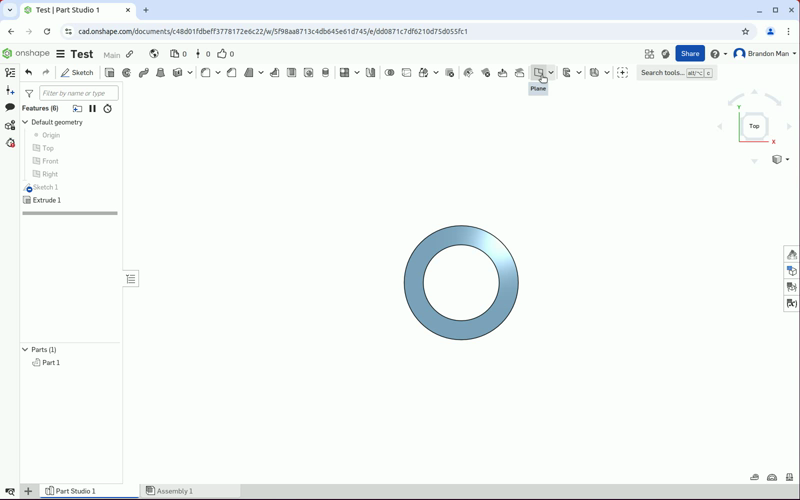
click(541, 75)
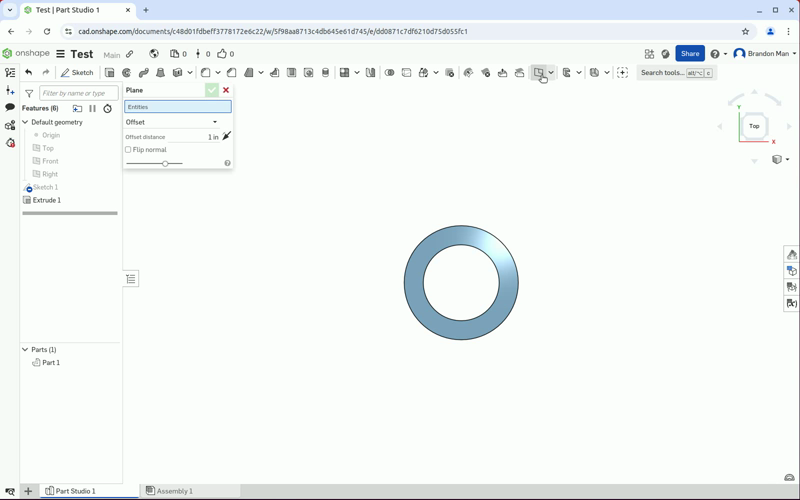
mouse_move(73, 150)
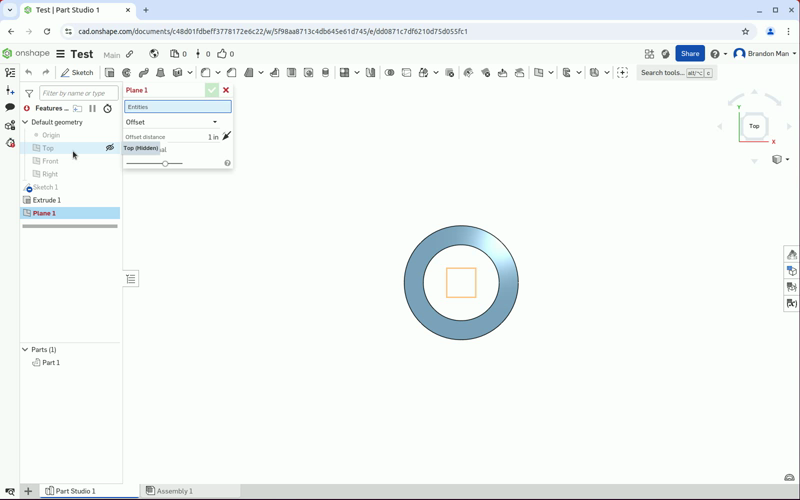
click(73, 150)
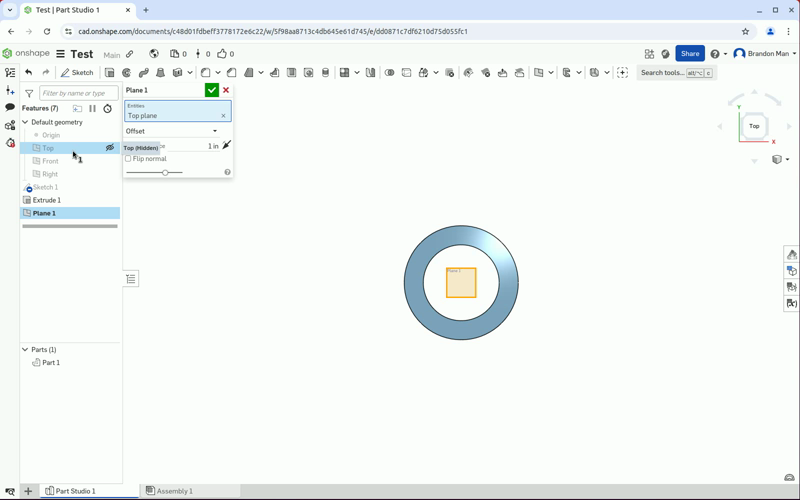
key(tab, 2)
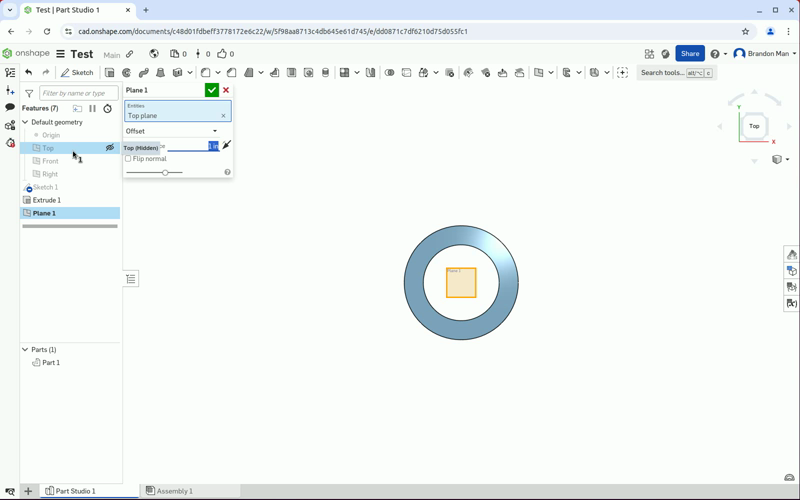
text(23.108)
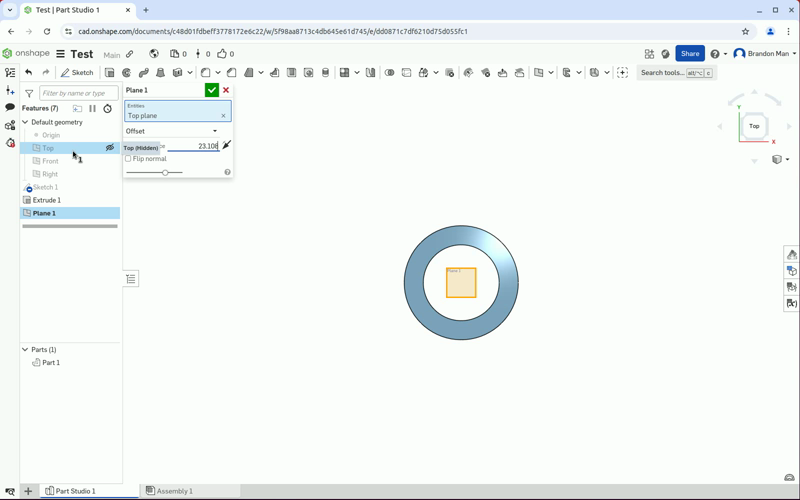
key(enter, 2)
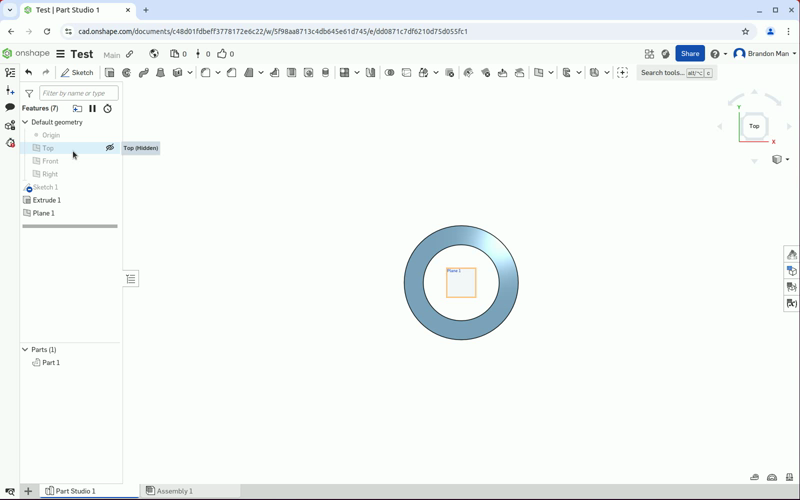
key(shift+s)
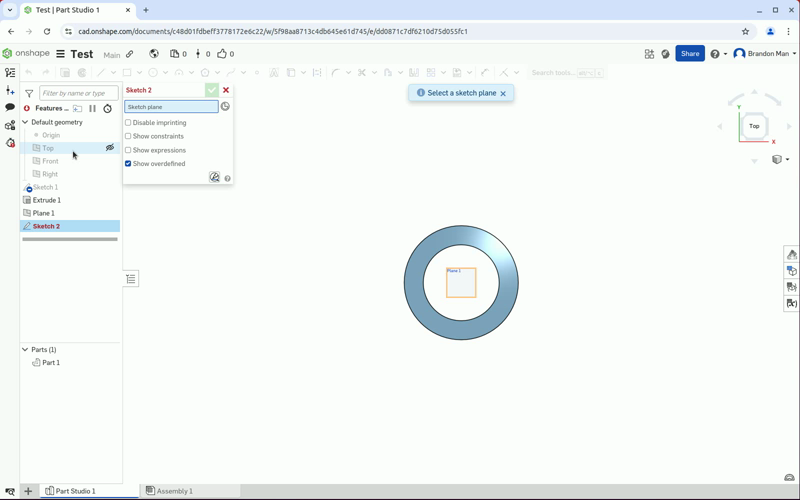
mouse_move(73, 215)
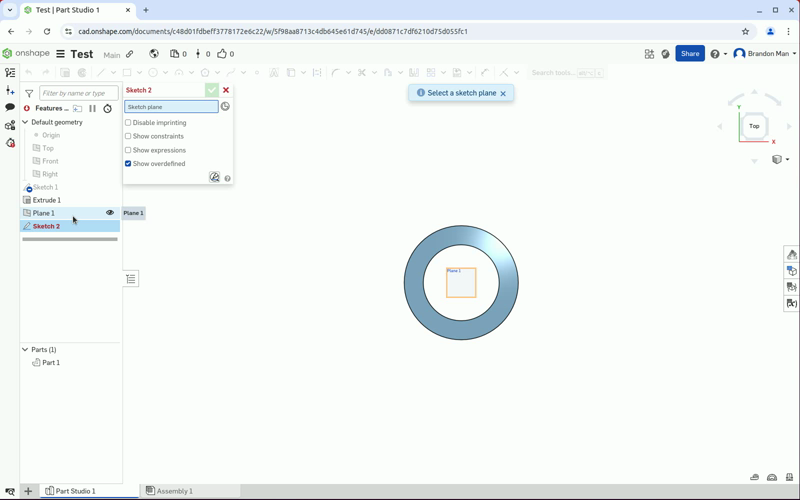
click(73, 215)
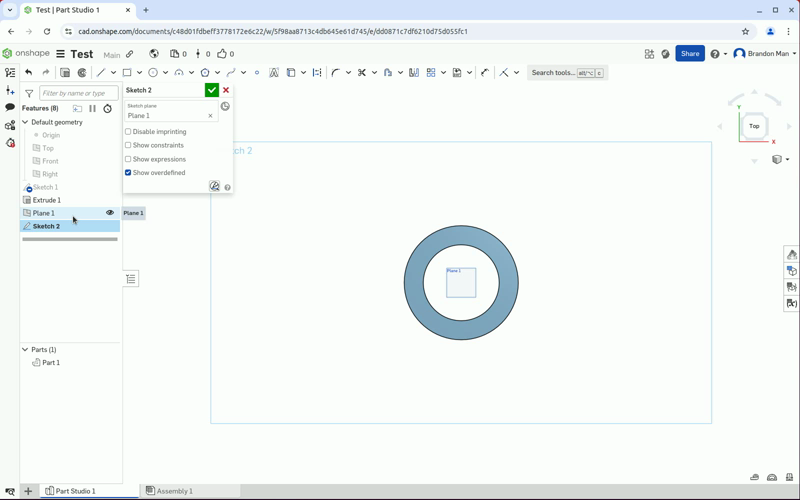
mouse_move(73, 352)
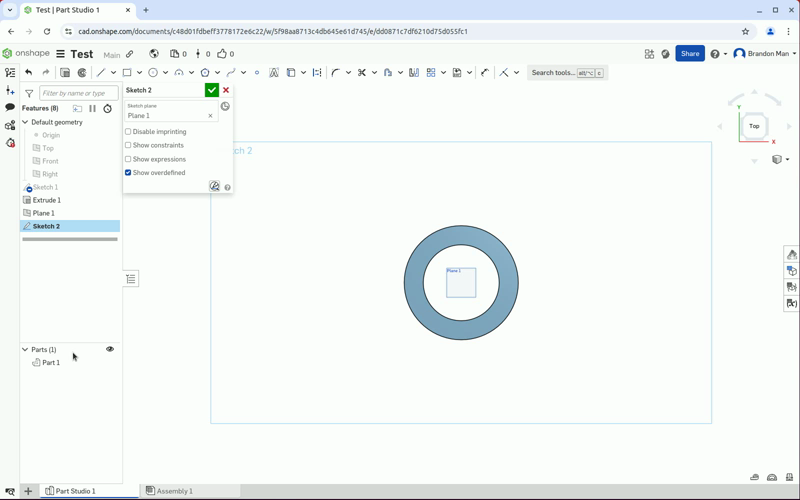
key(y)
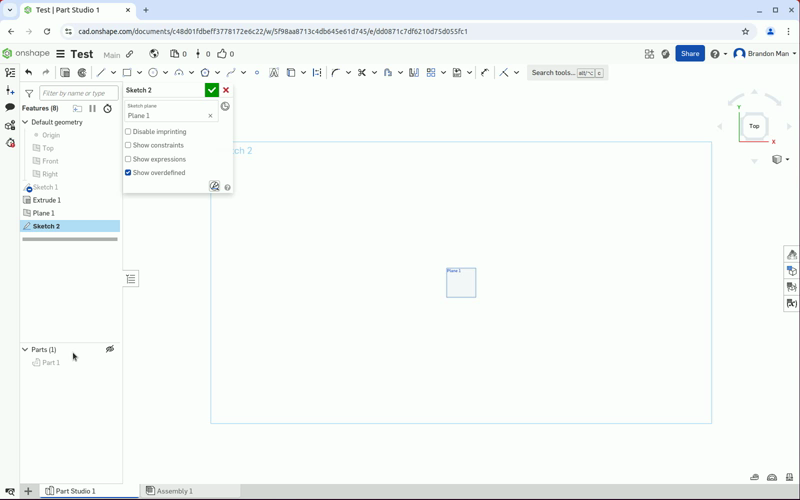
key(l)
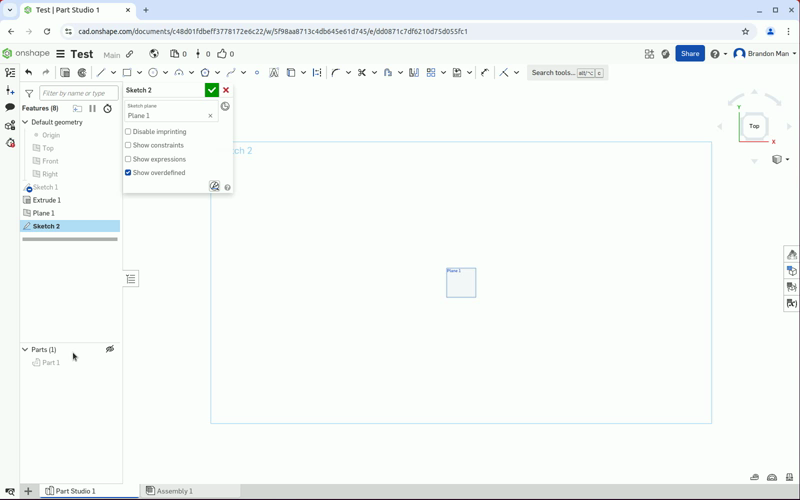
key_down(shift)
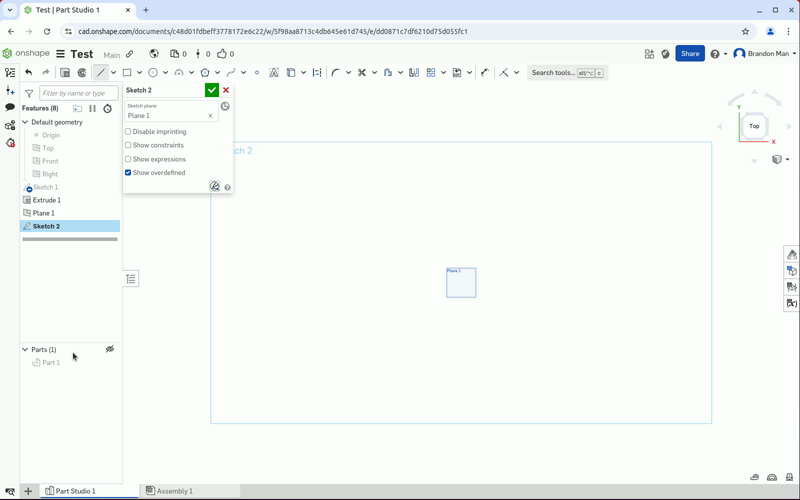
mouse_move(453, 240)
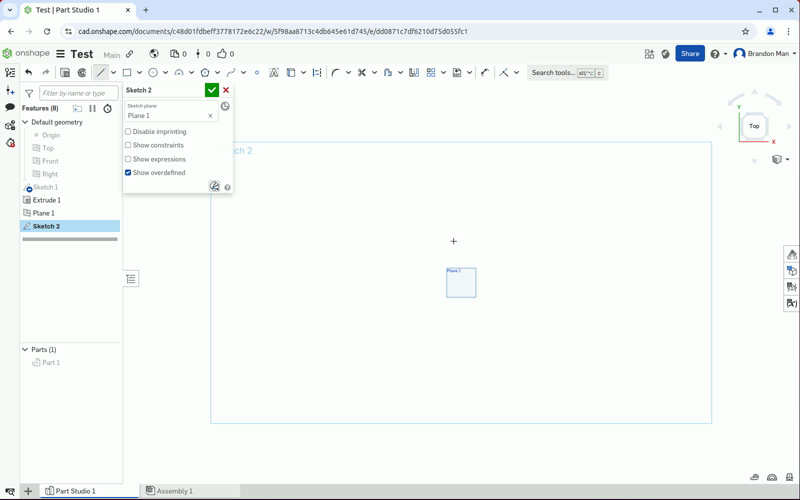
click(453, 240)
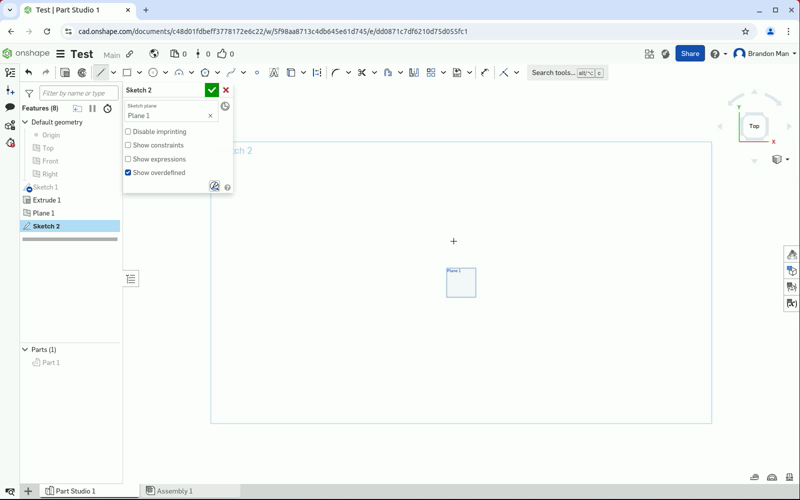
key_up(shift)
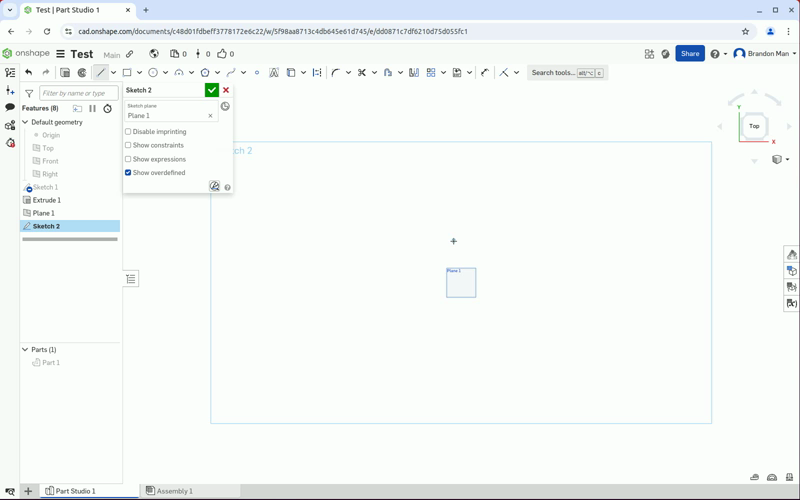
key_down(shift)
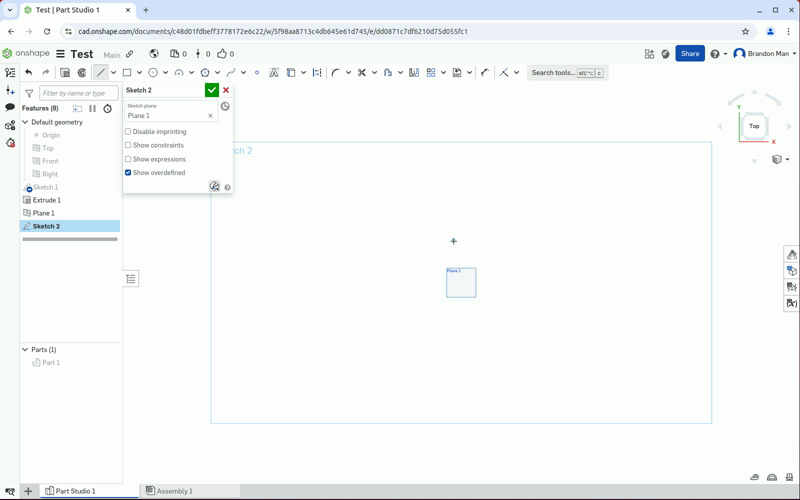
mouse_move(483, 240)
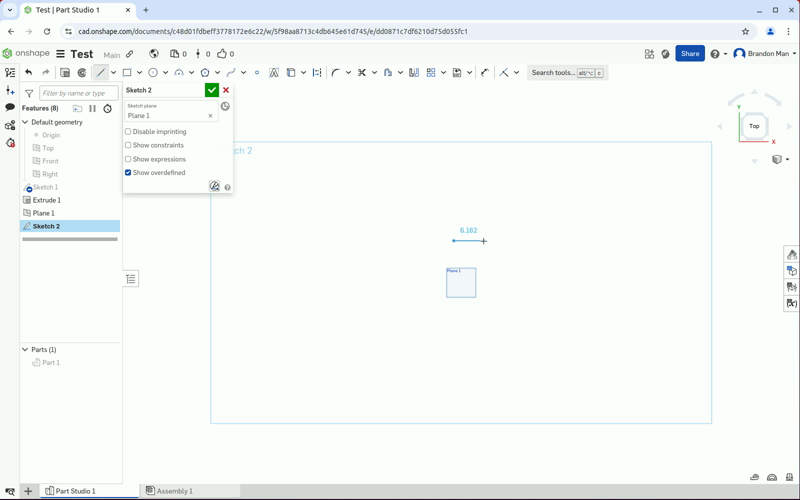
mouse_move(470, 240)
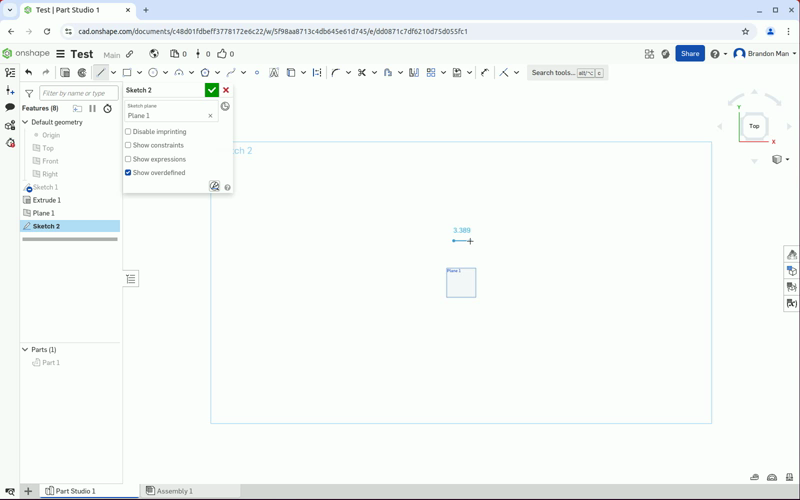
click(470, 240)
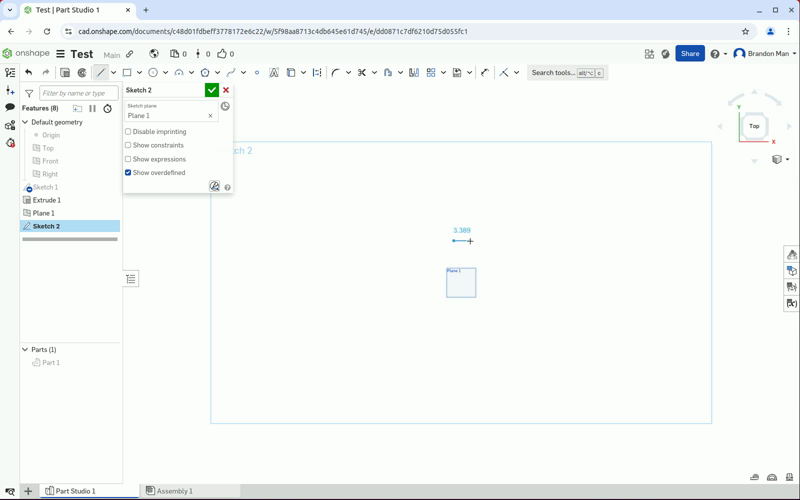
key_up(shift)
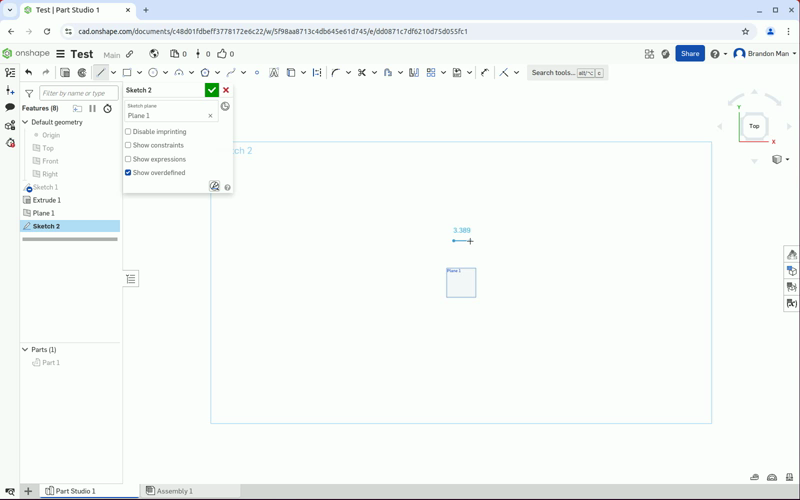
key_down(shift)
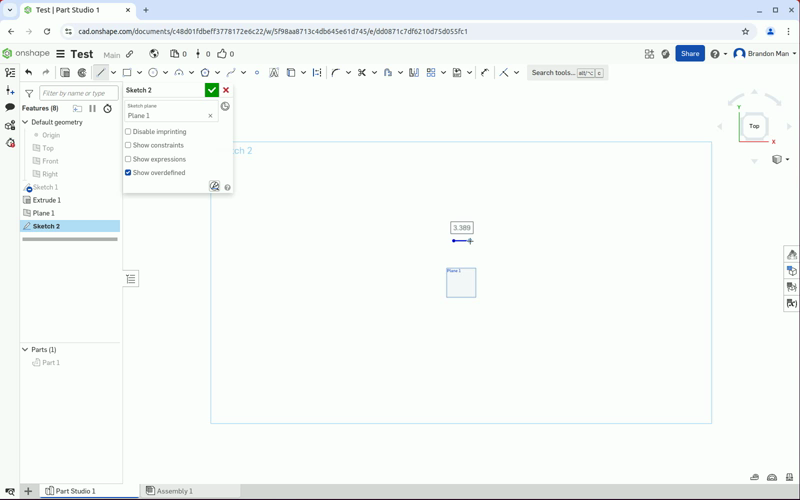
mouse_move(500, 240)
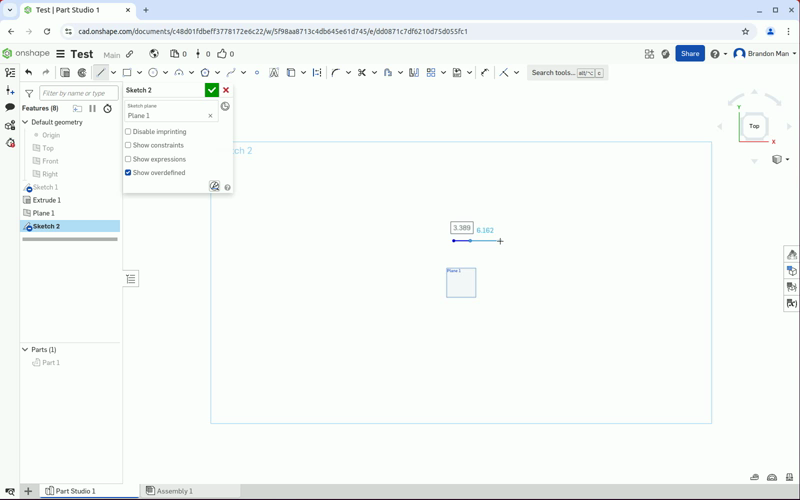
mouse_move(461, 226)
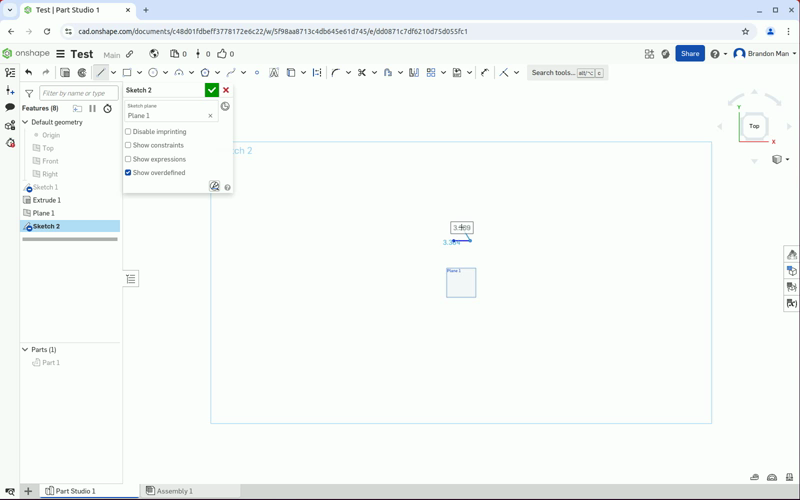
click(461, 226)
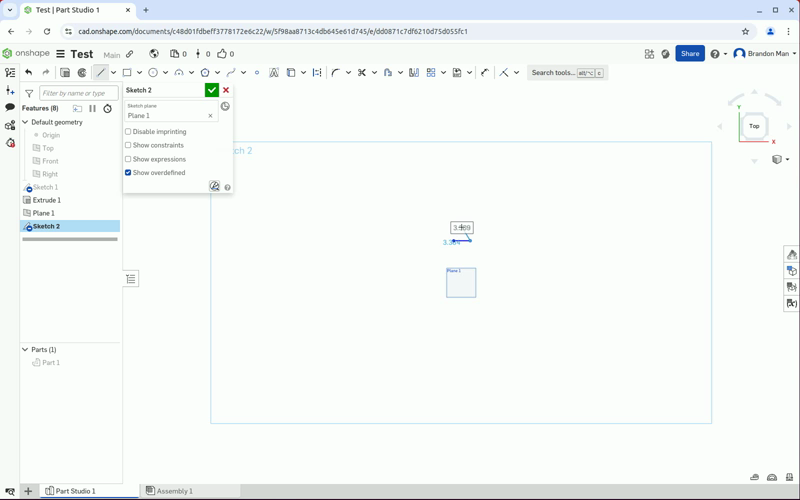
key_up(shift)
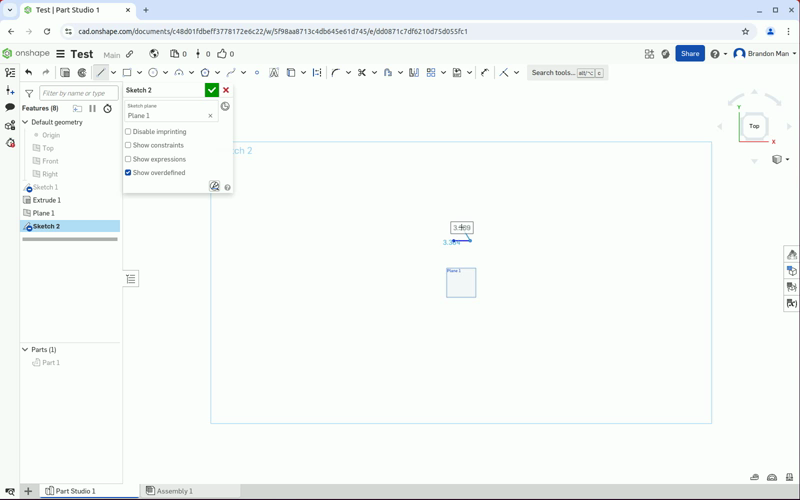
mouse_move(492, 226)
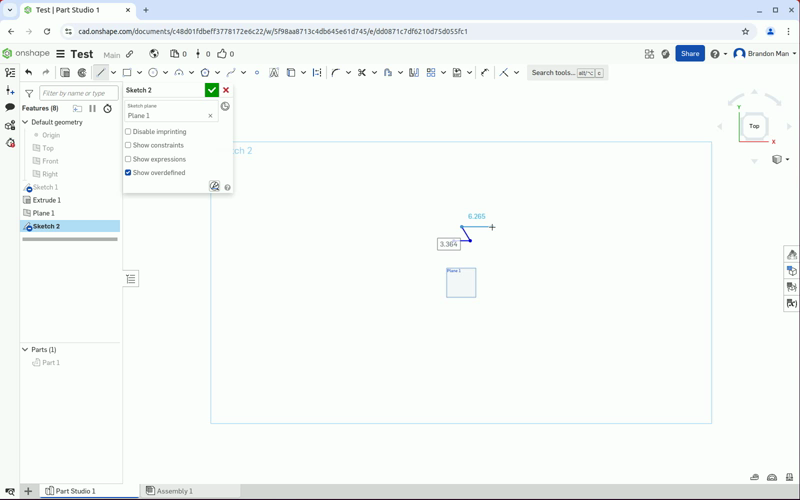
key_down(shift)
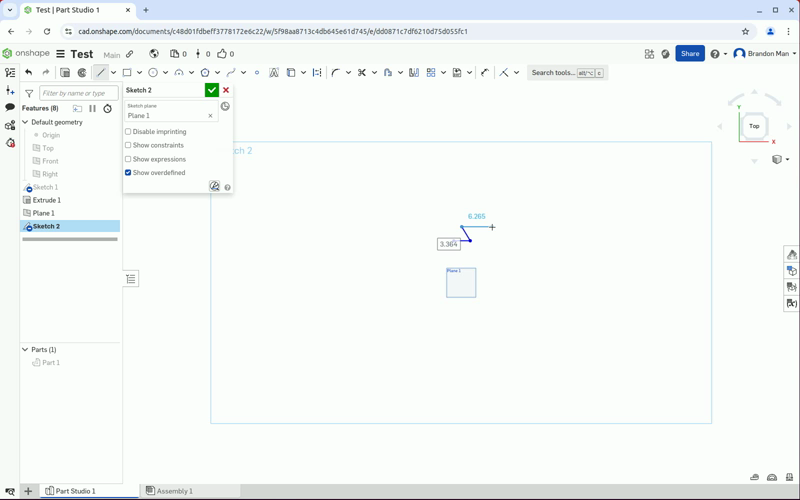
mouse_move(453, 240)
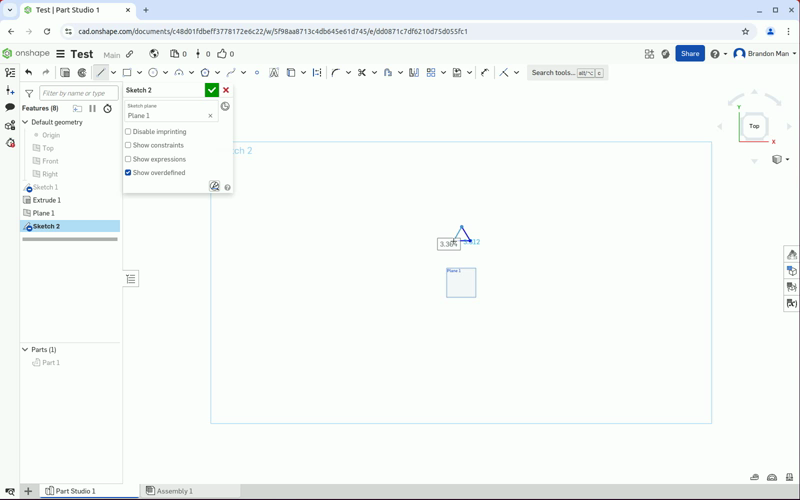
key_up(shift)
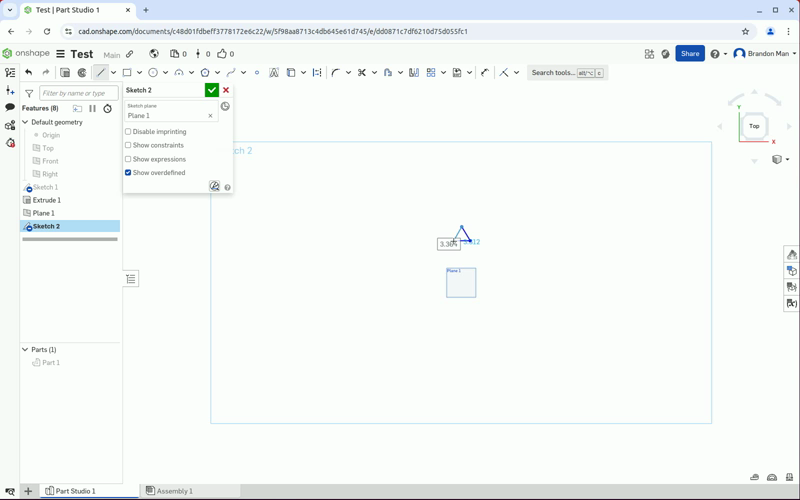
click(453, 240)
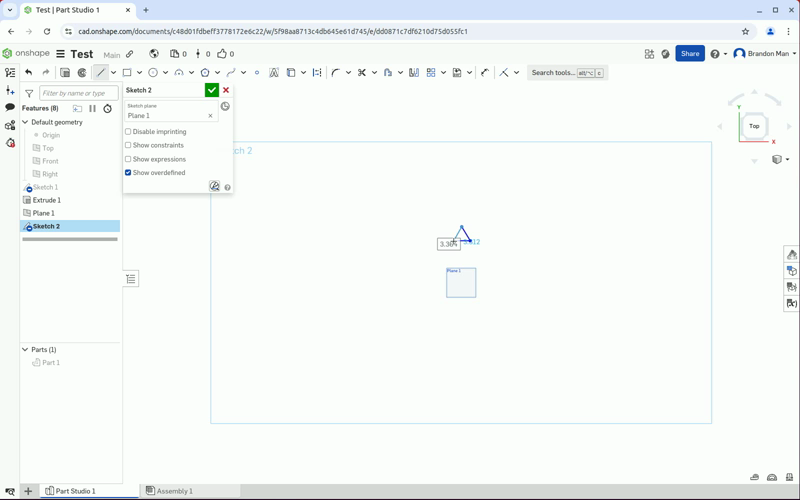
key(esc)
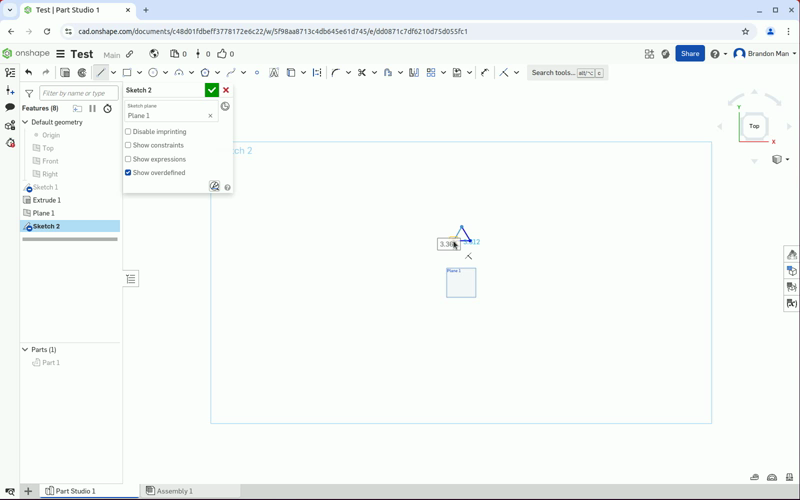
mouse_move(462, 236)
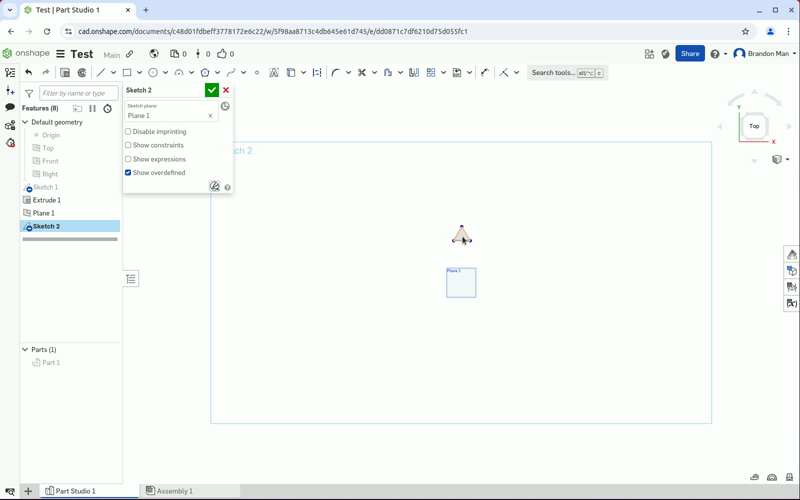
scroll(6)
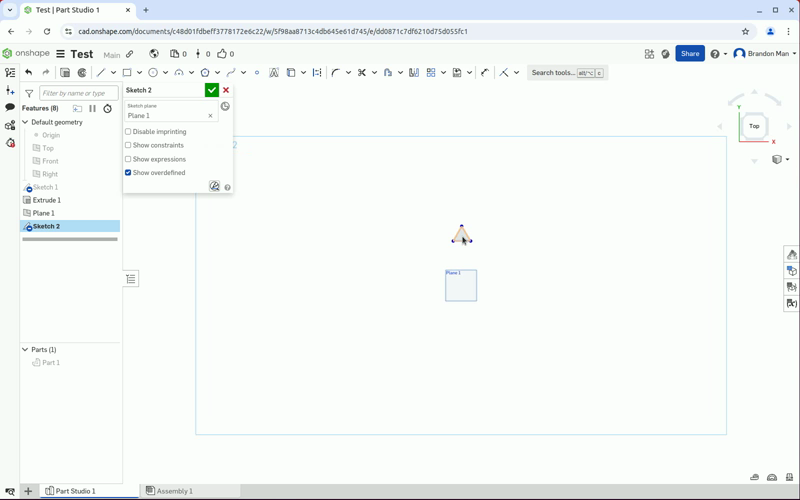
scroll(6)
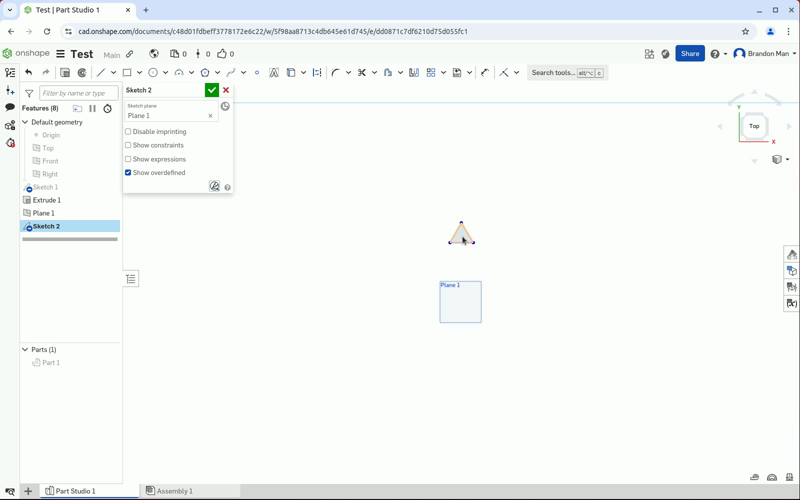
scroll(6)
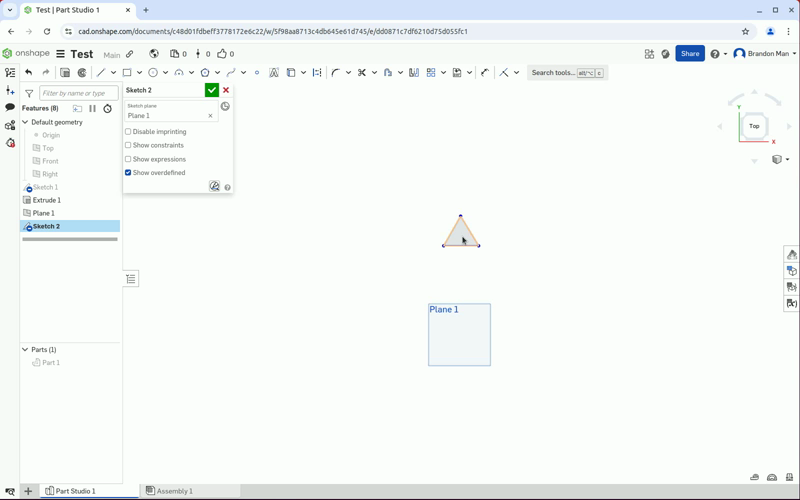
scroll(6)
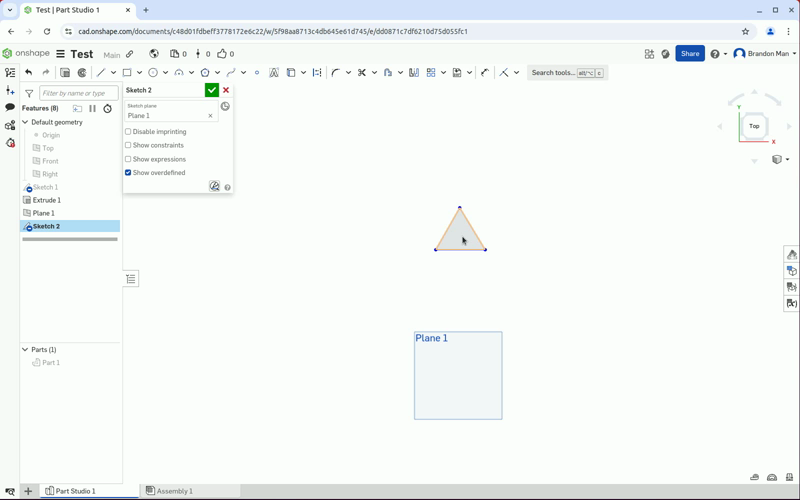
scroll(6)
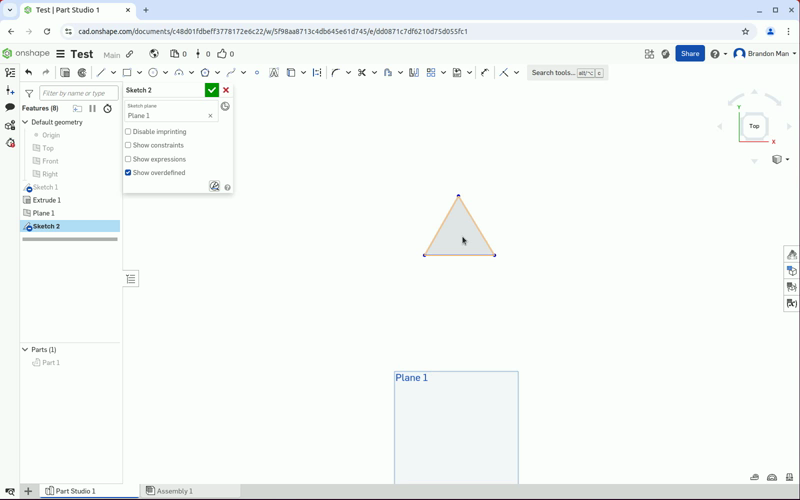
scroll(6)
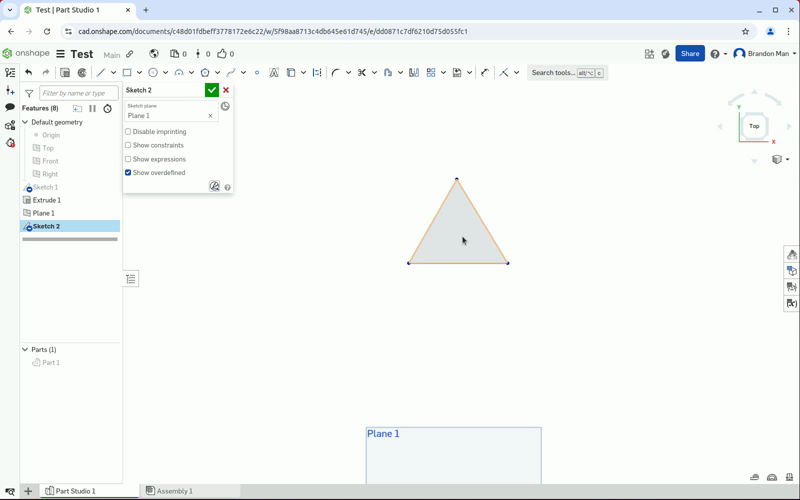
scroll(6)
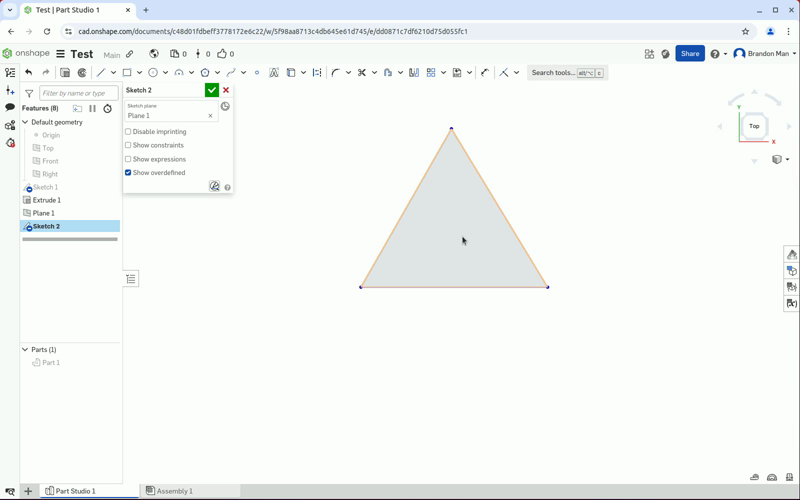
click(462, 236)
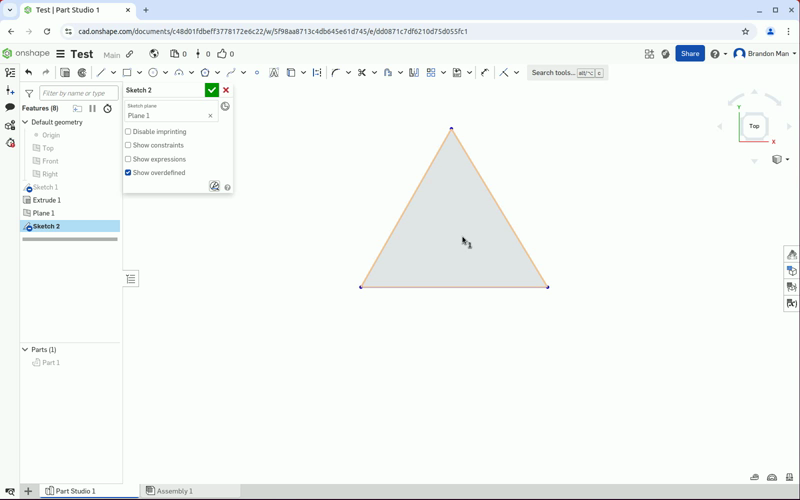
scroll(-6)
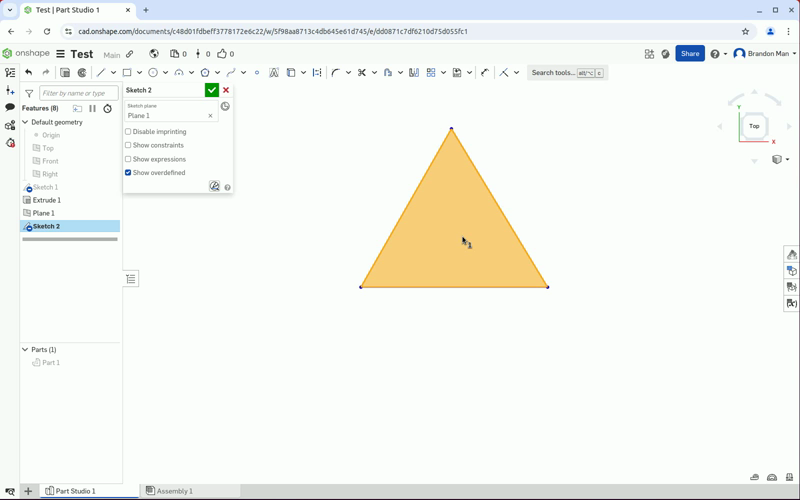
scroll(-6)
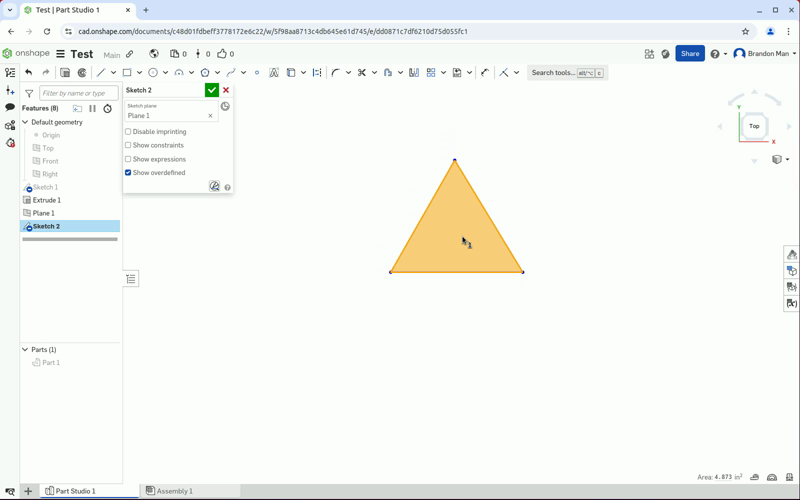
scroll(-6)
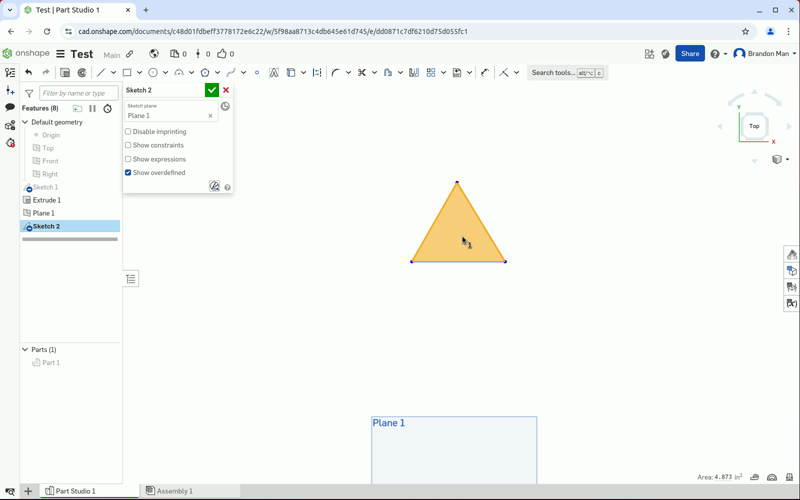
scroll(-6)
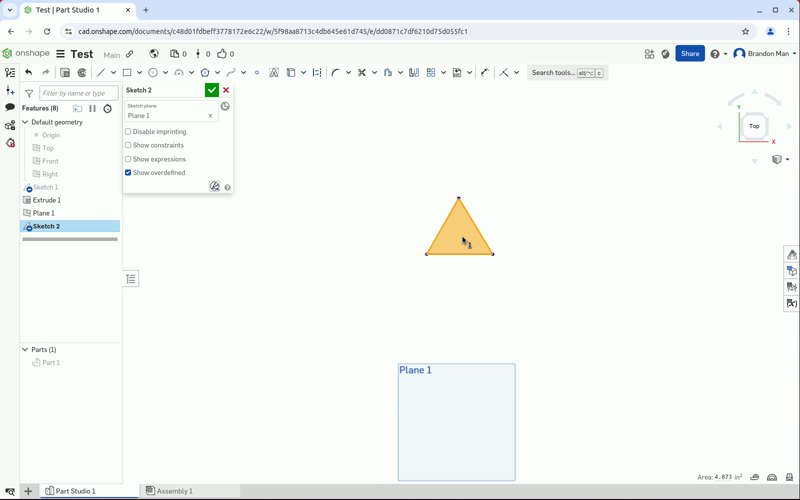
scroll(-6)
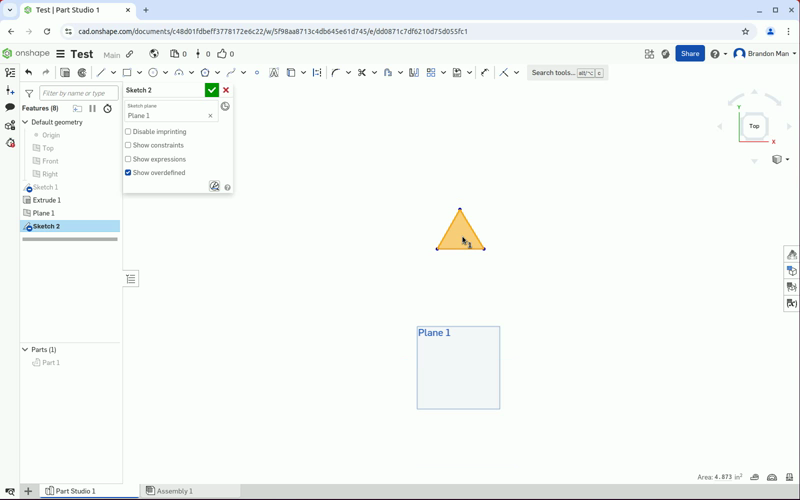
scroll(-6)
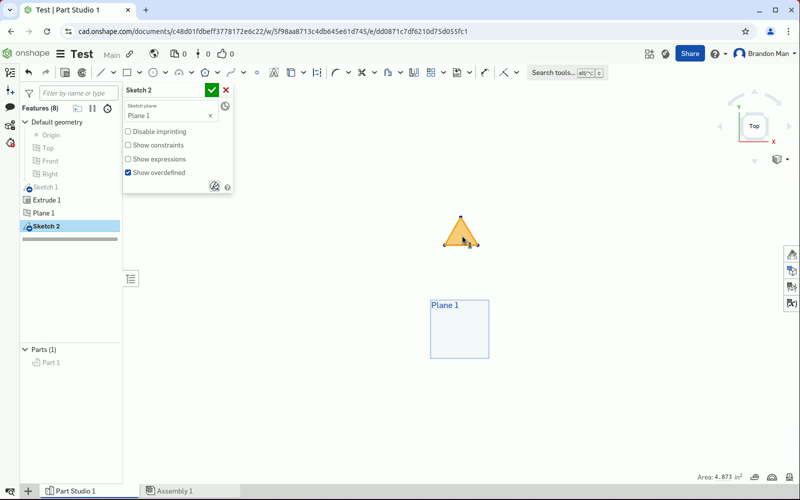
scroll(-6)
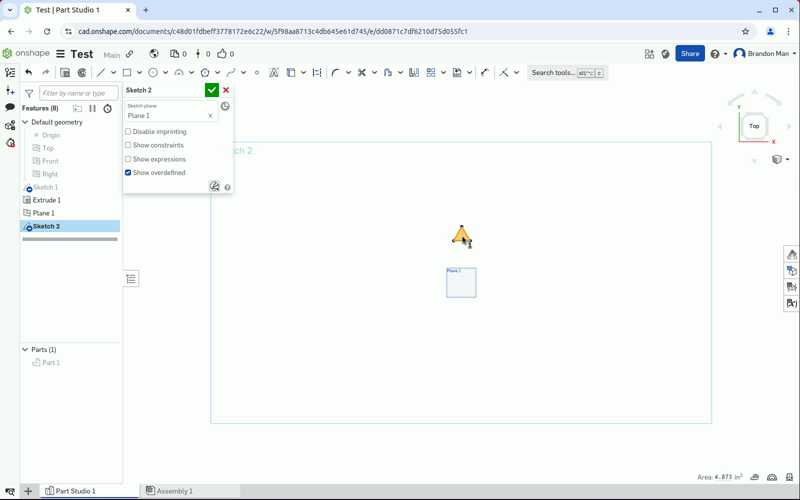
mouse_move(73, 352)
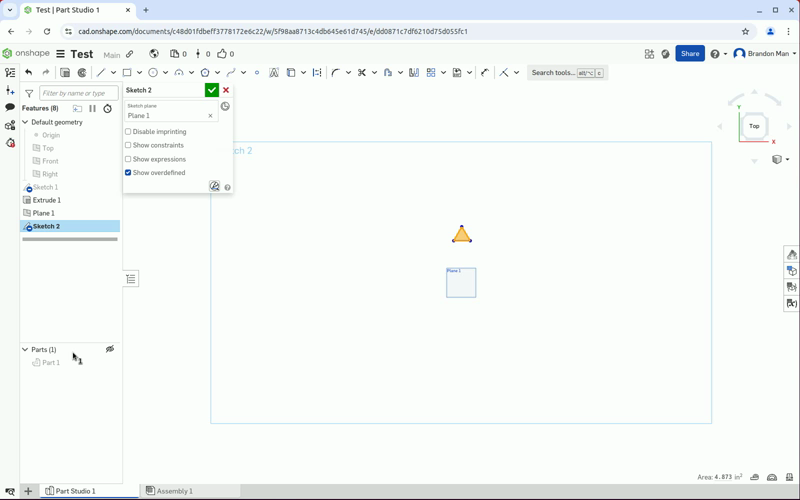
key(shift+y)
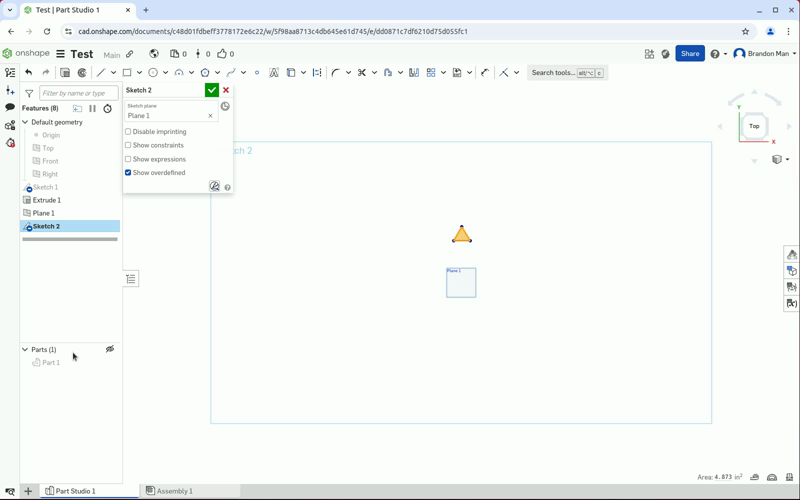
key(shift+e)
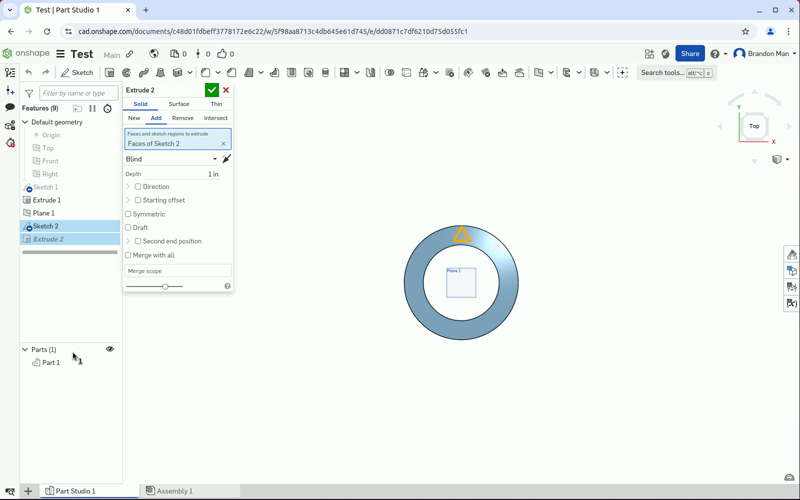
mouse_move(143, 106)
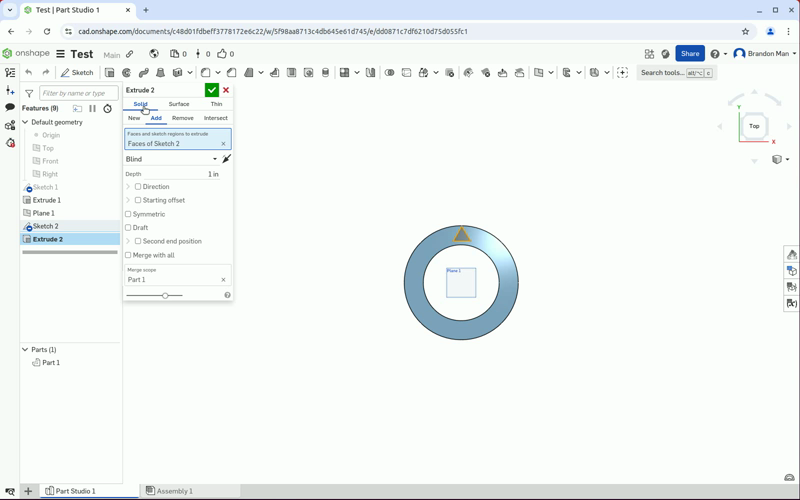
click(143, 106)
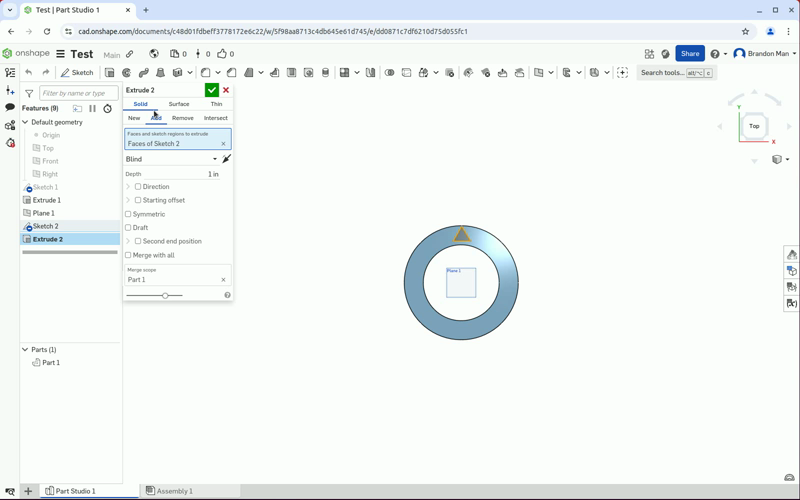
mouse_move(186, 120)
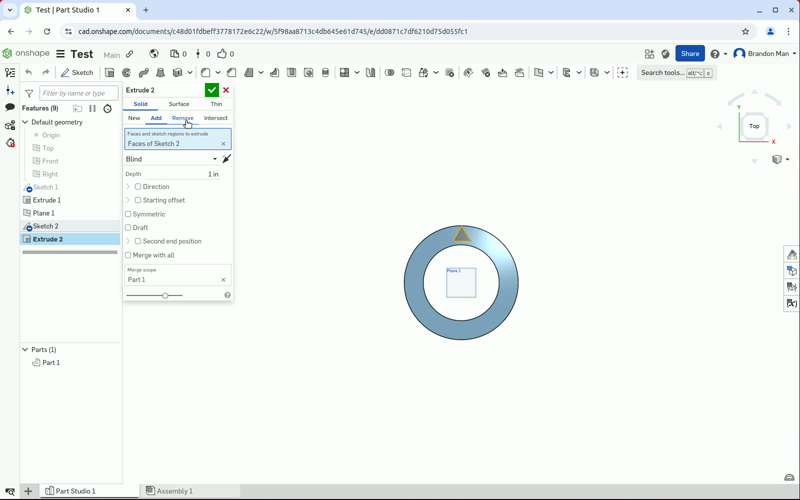
click(186, 120)
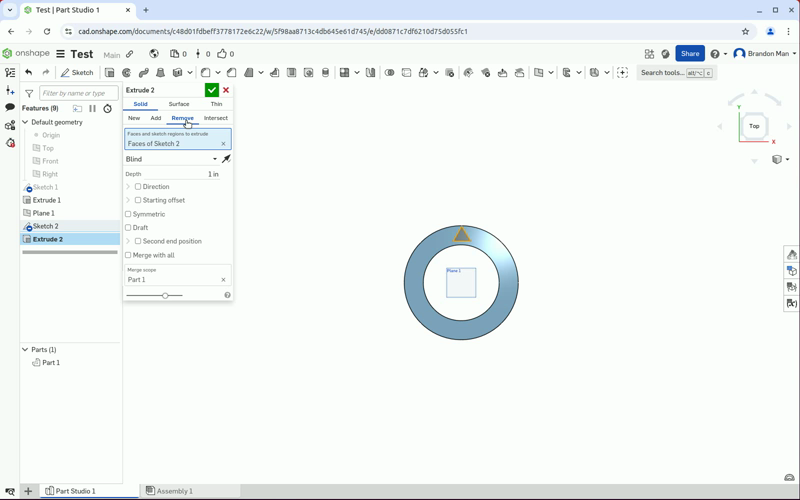
key(tab, 4)
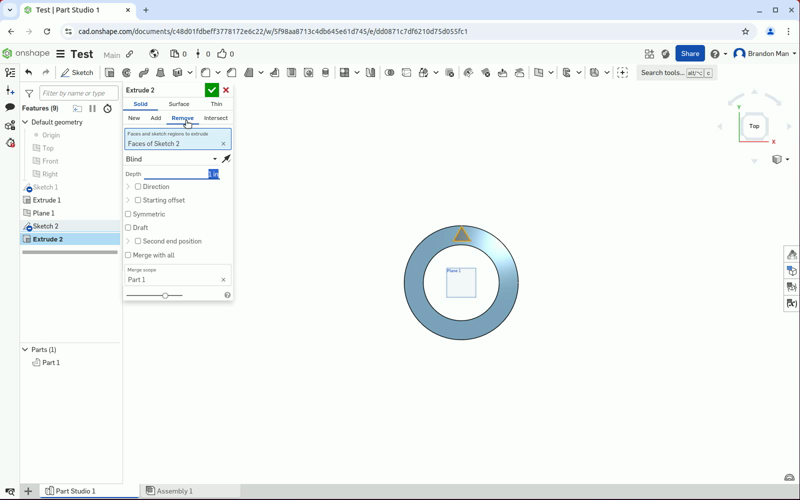
text(1.444)
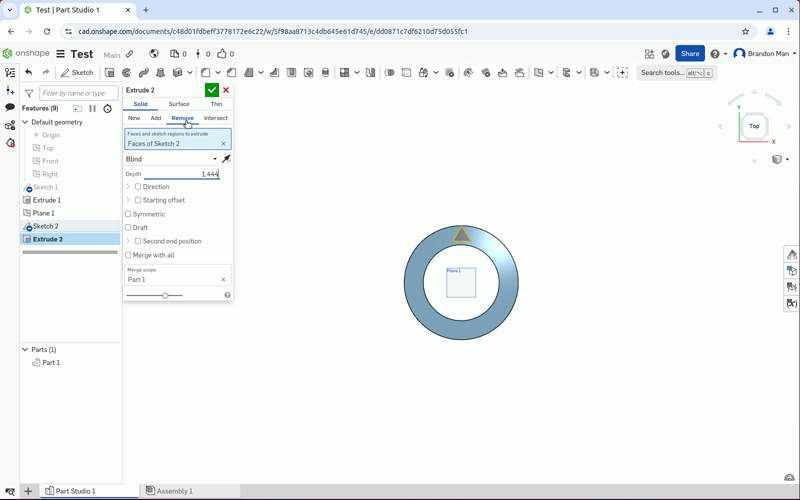
key(tab, 6)
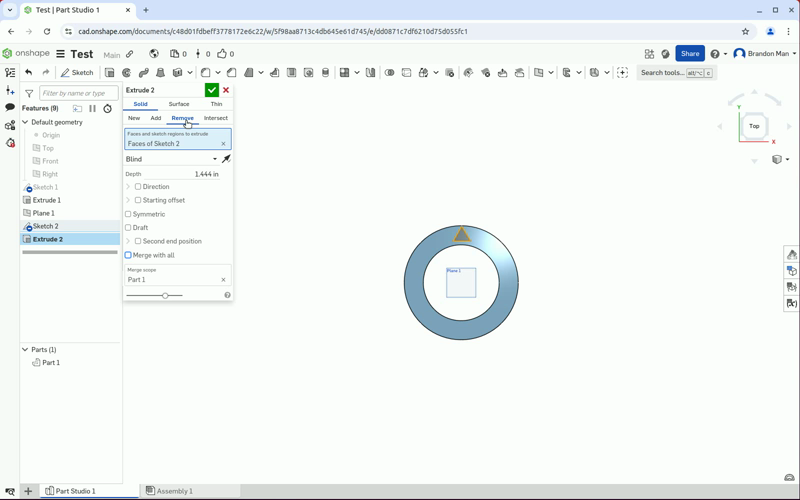
key(space)
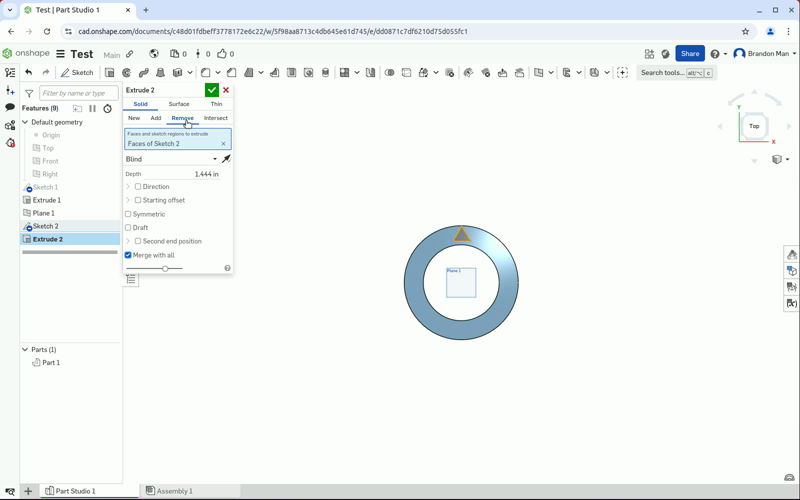
key(enter)
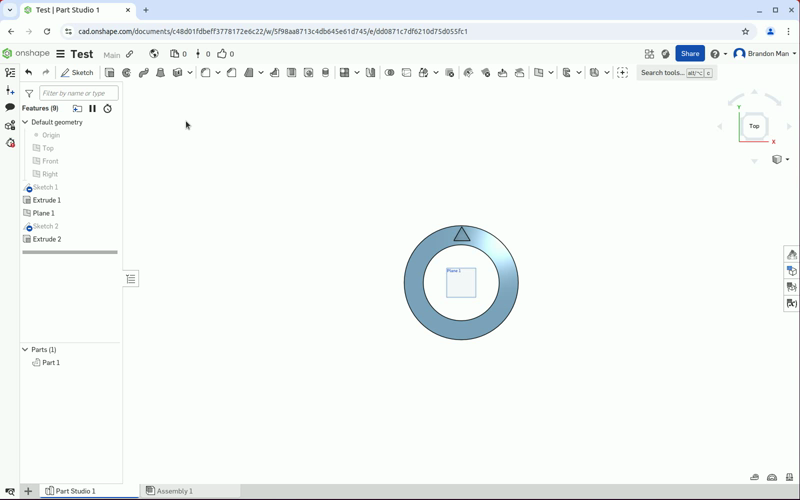
key(shift+h)
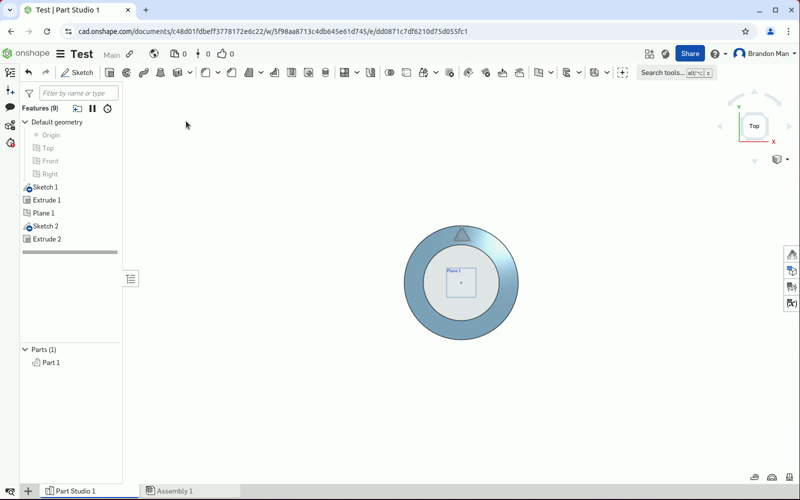
key(shift+h)
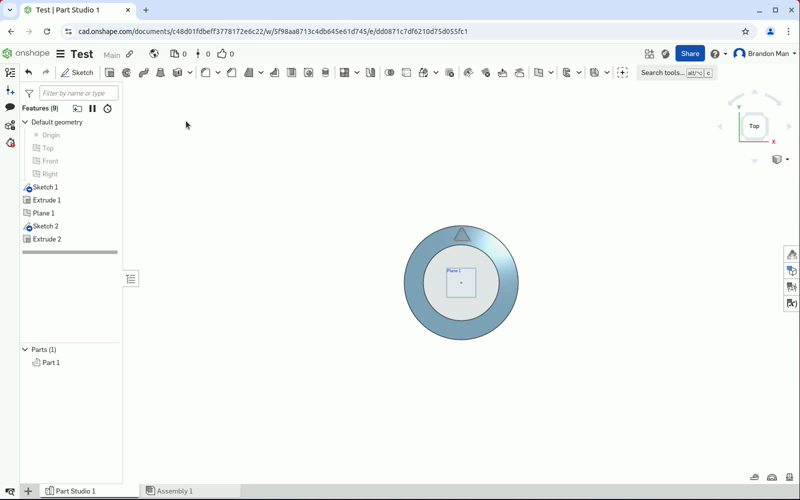
key(shift+7)
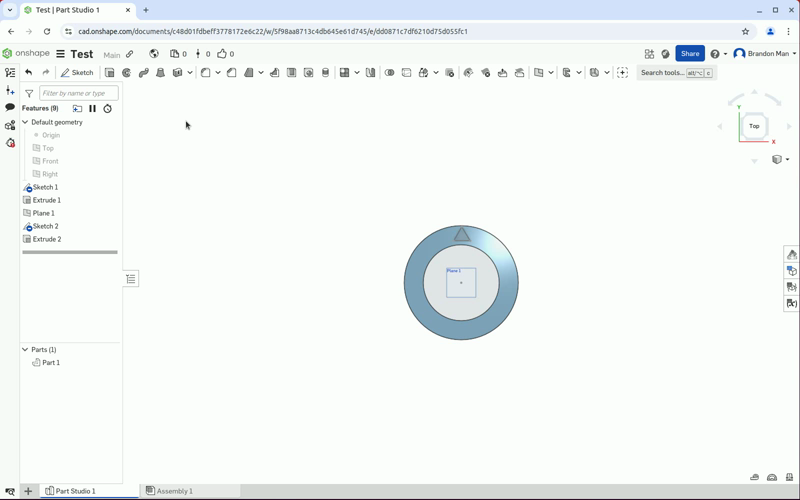
key(up, 3)
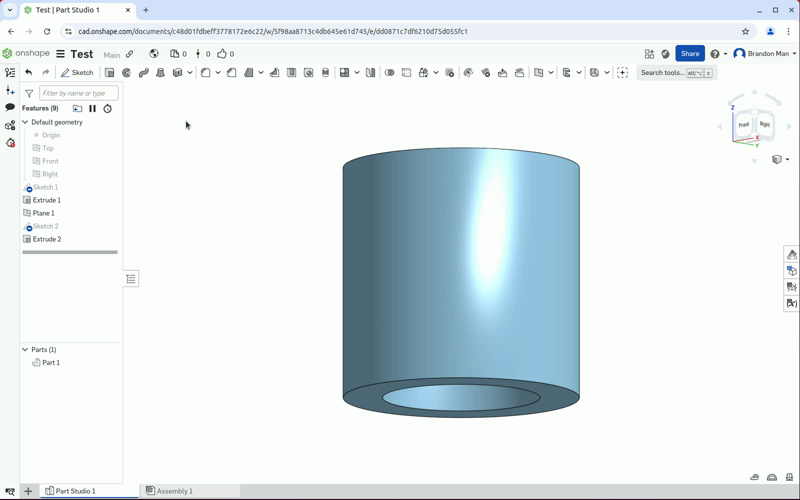
key(left, 3)
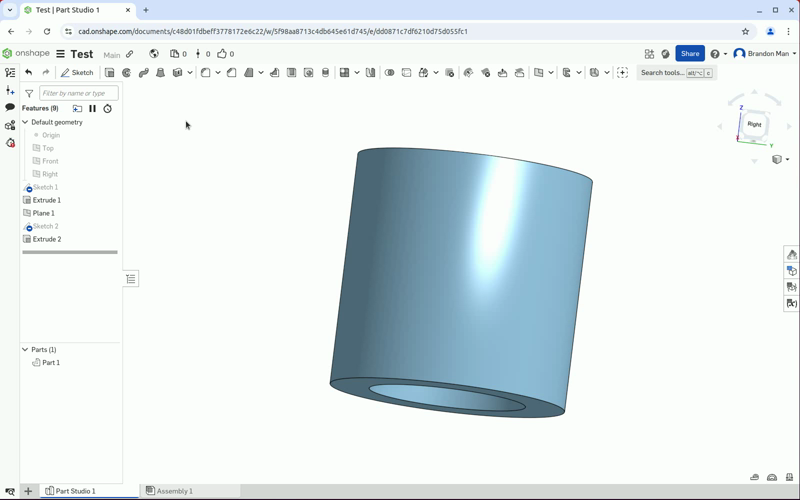
key(right, 3)
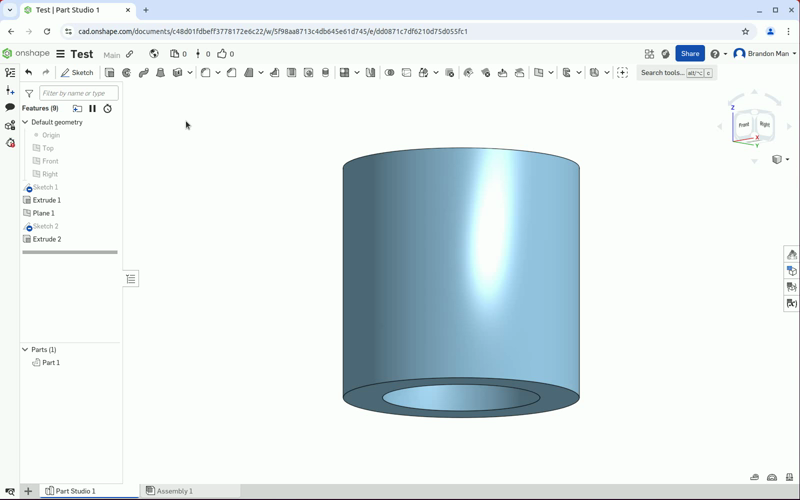
key(down, 3)
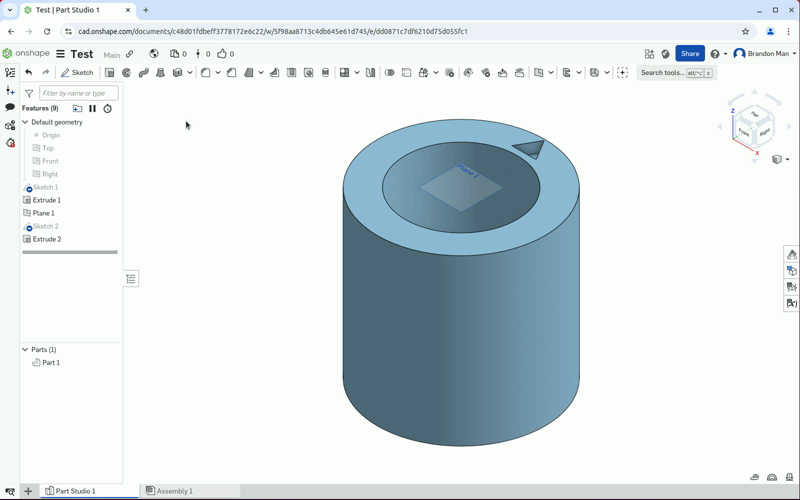
mouse_move(73, 189)
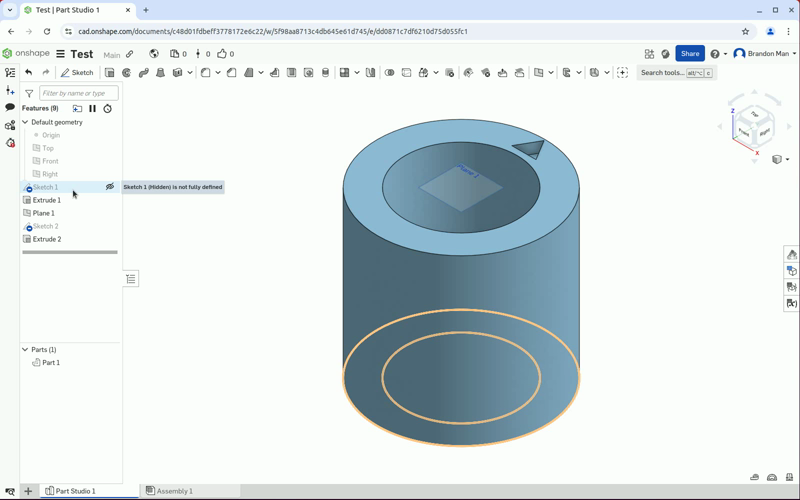
click(73, 189)